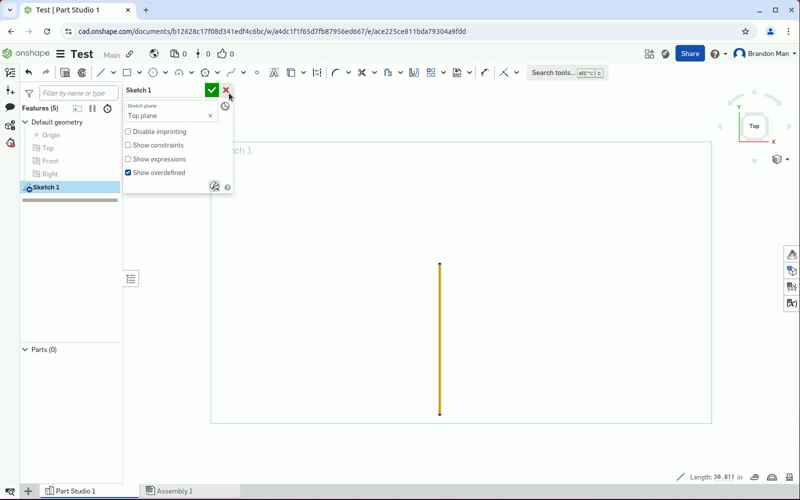
key(shift+h)
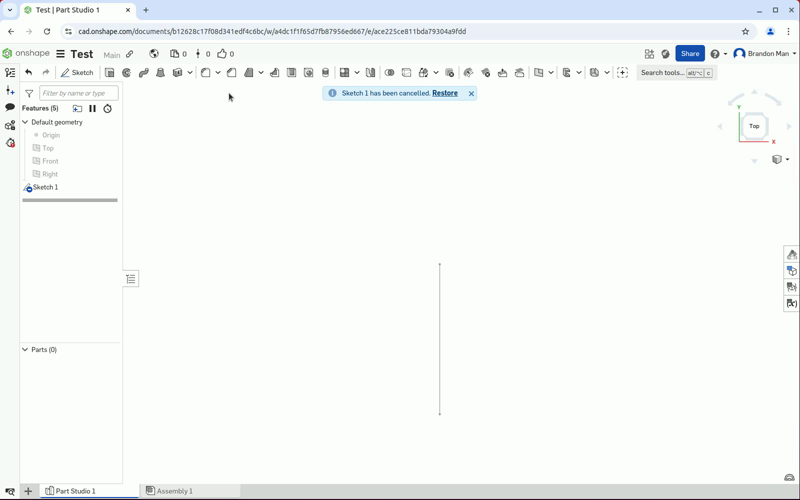
mouse_move(73, 352)
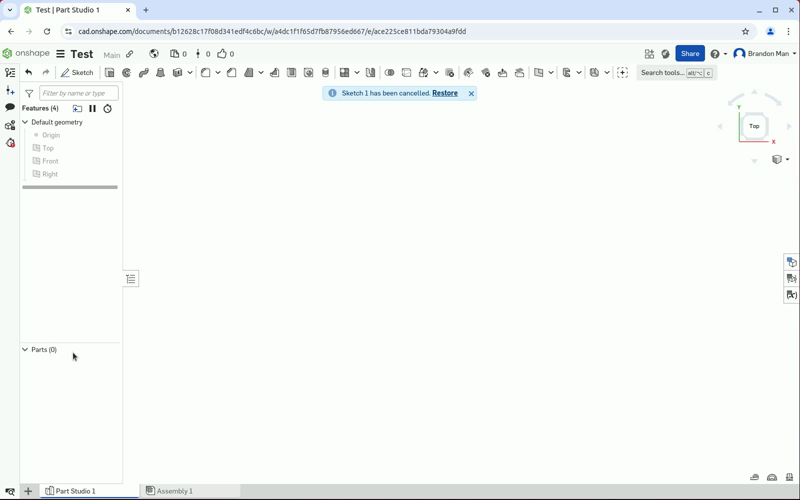
key(y)
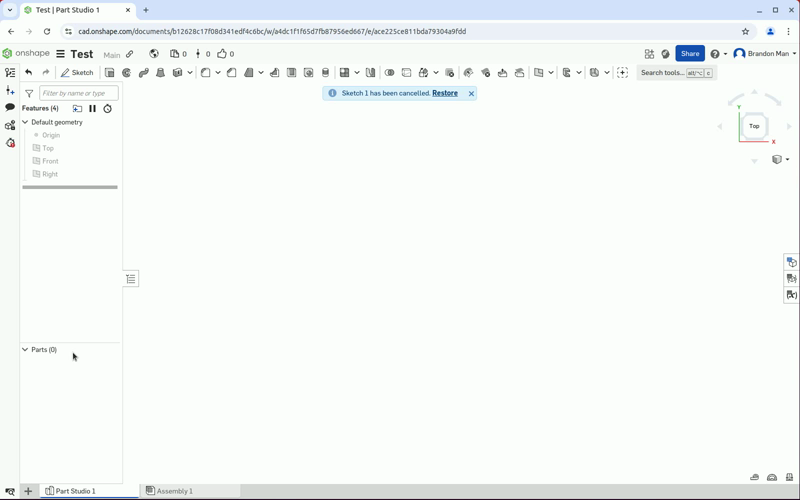
key(shift+p)
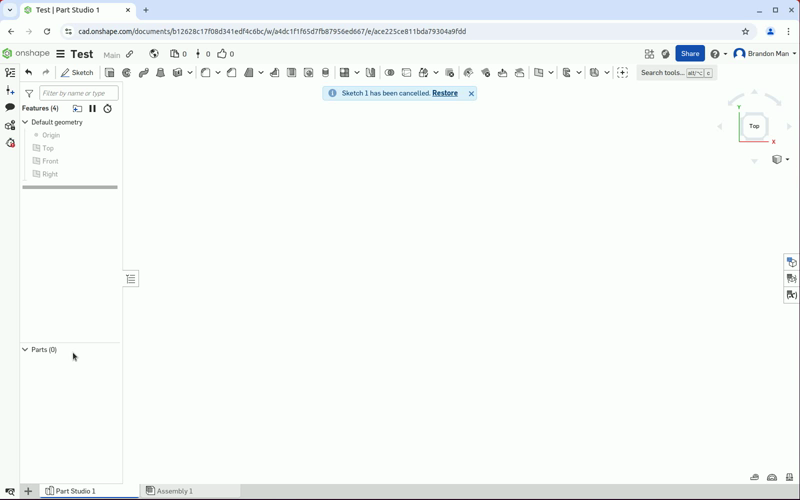
key(space)
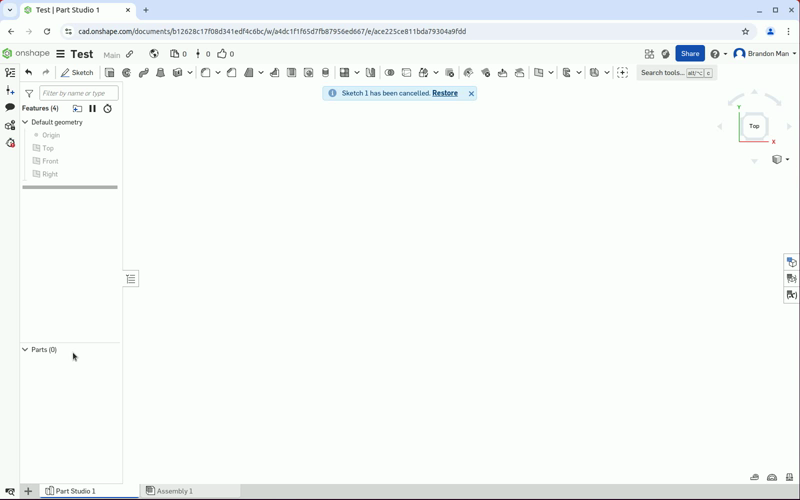
key_down(shift)
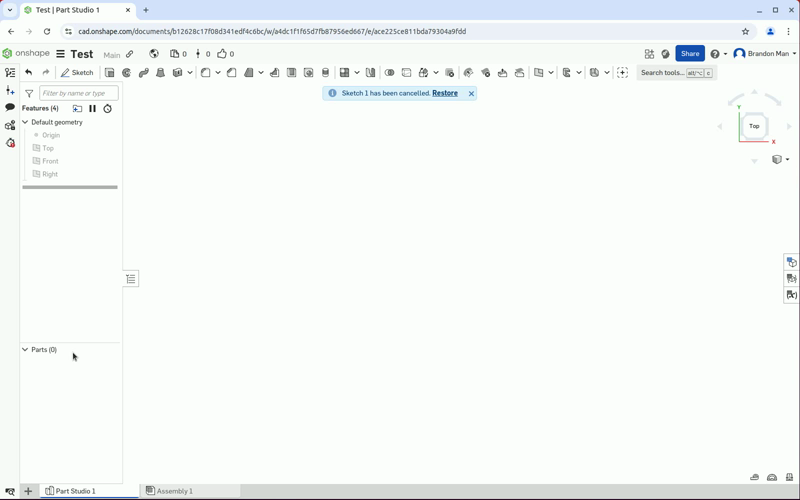
key(up)
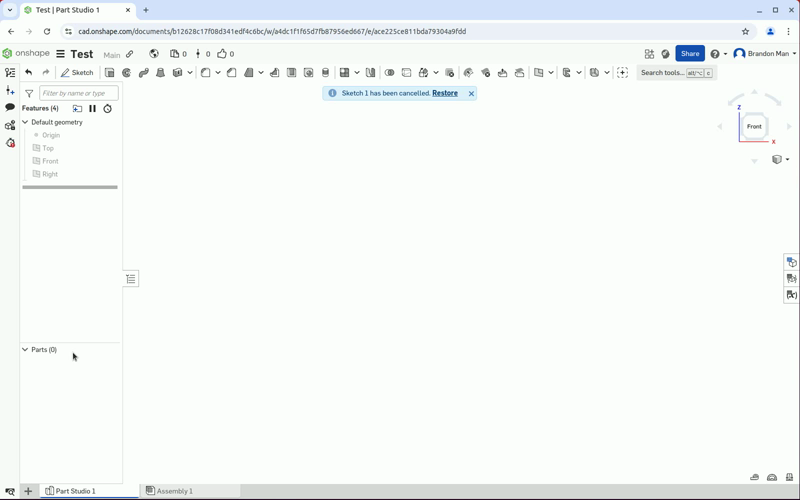
key_up(shift)
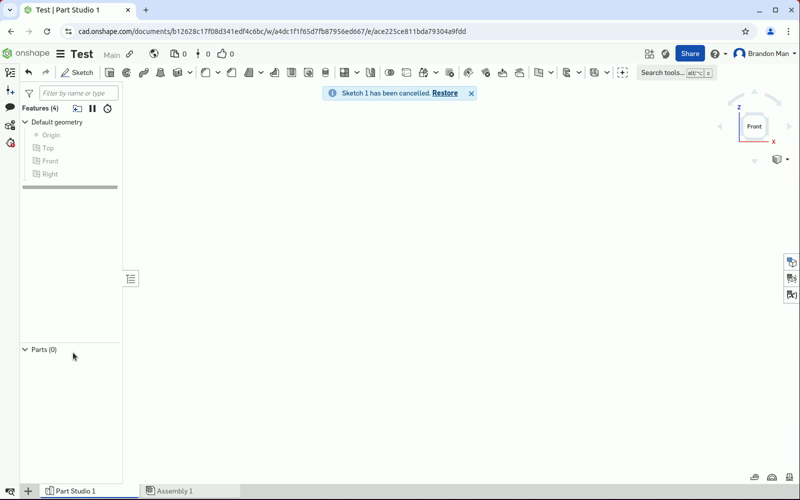
key(space)
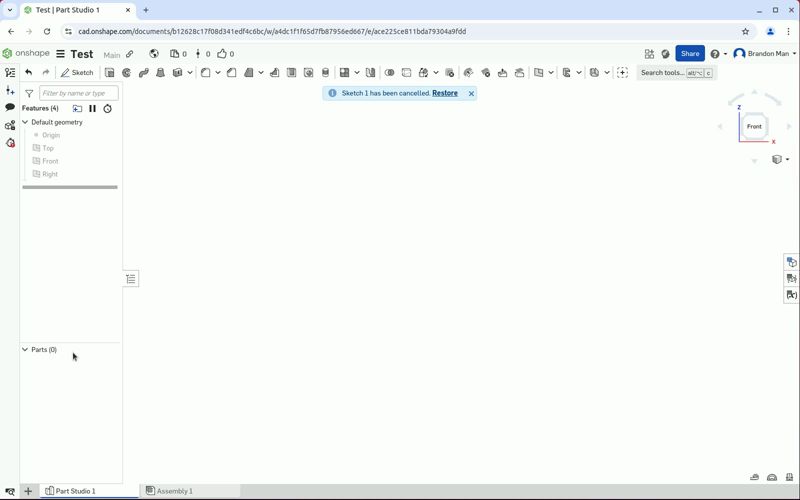
key_down(shift)
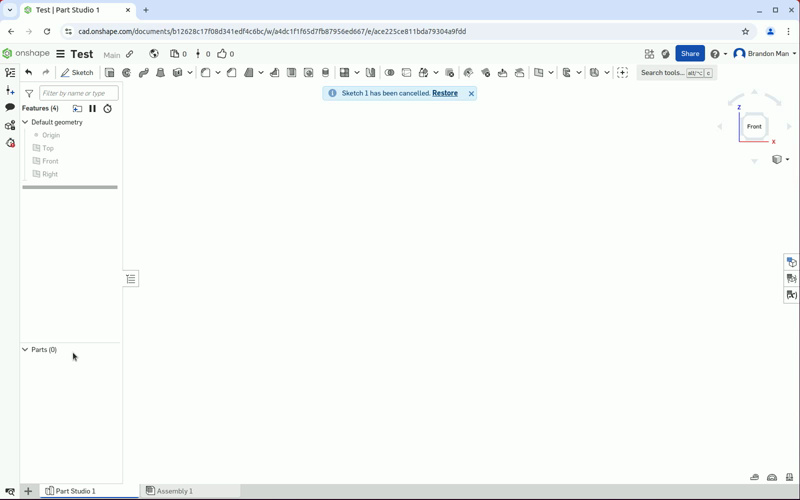
key(left)
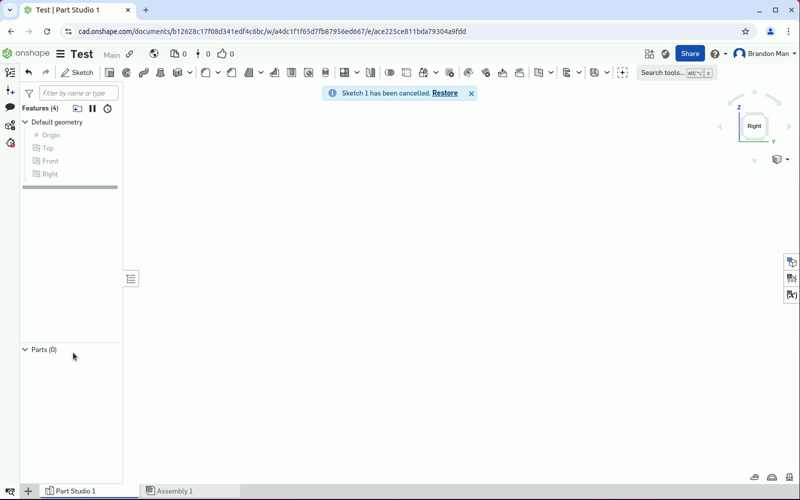
key_up(shift)
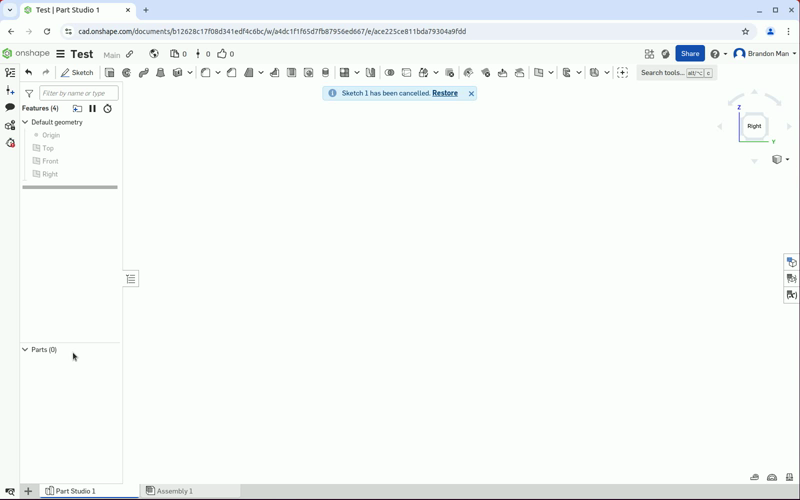
mouse_move(73, 352)
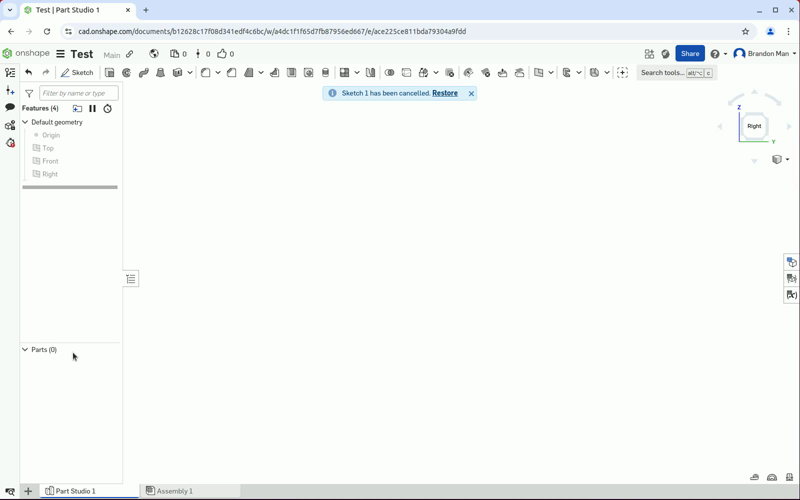
key(shift+y)
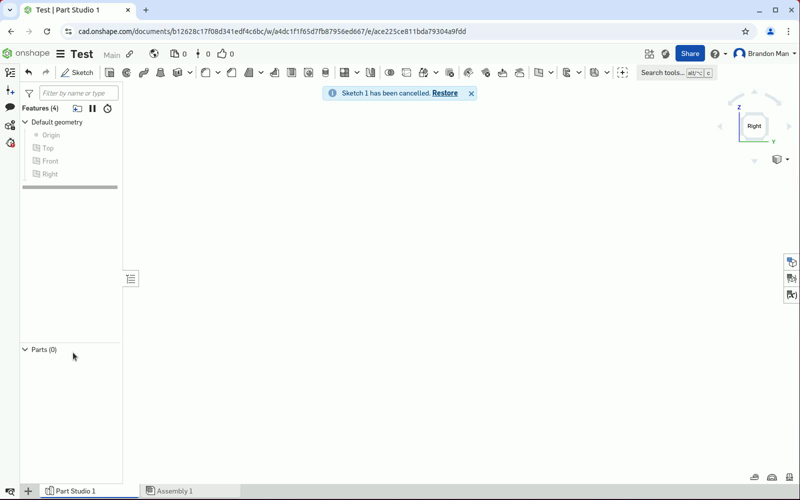
key(shift+s)
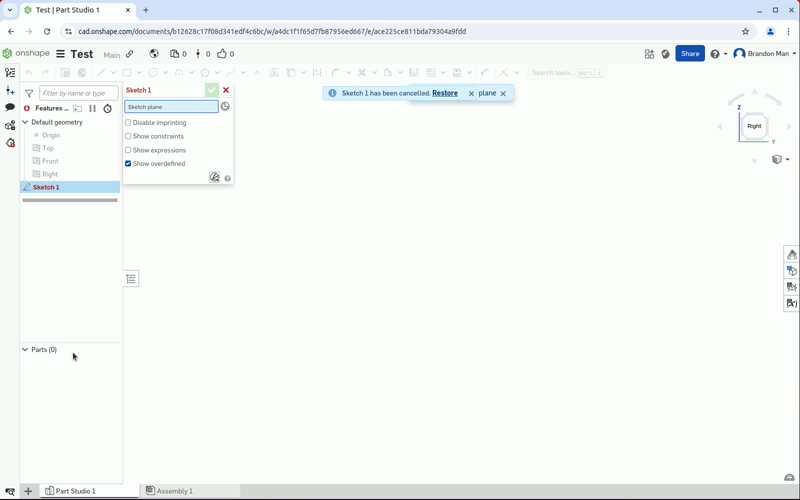
mouse_move(73, 176)
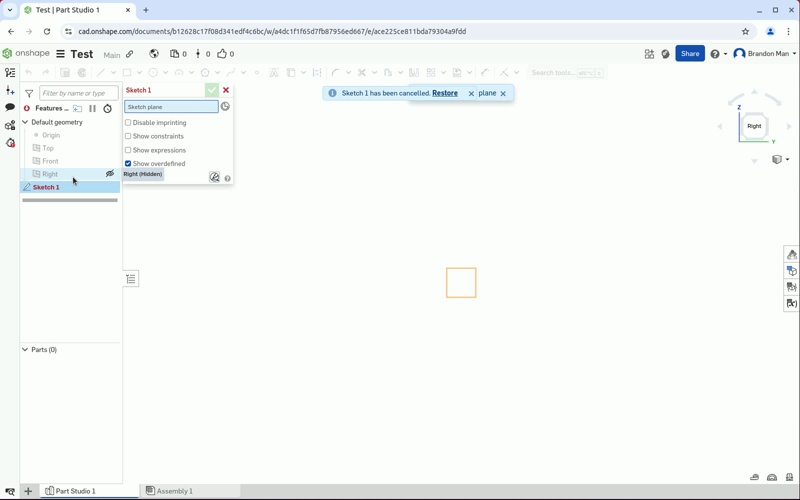
click(73, 176)
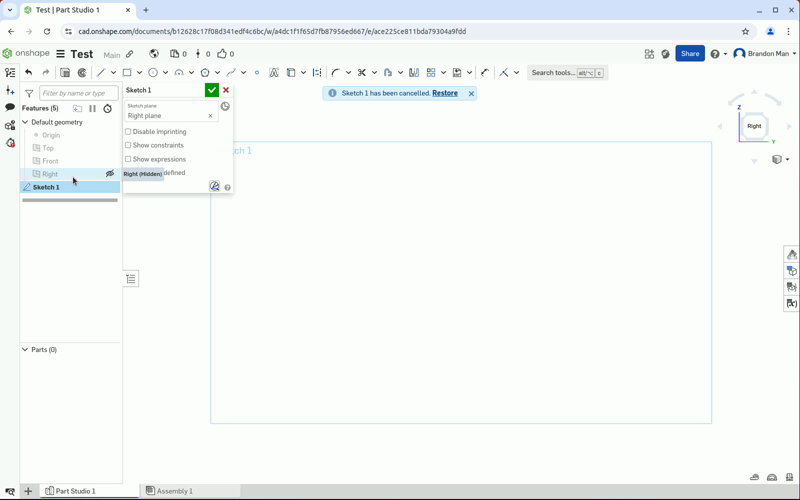
mouse_move(73, 352)
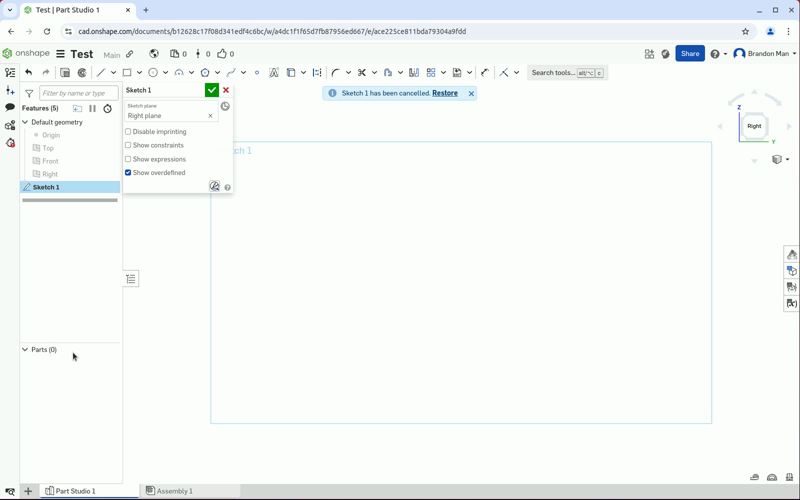
key(y)
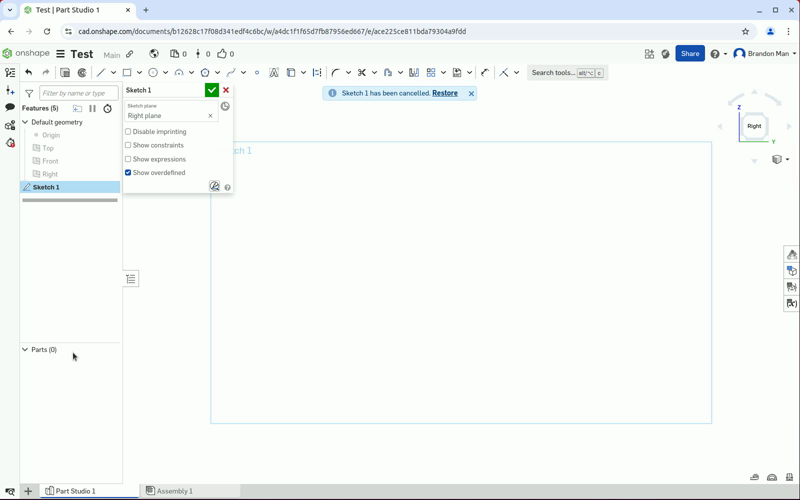
key(l)
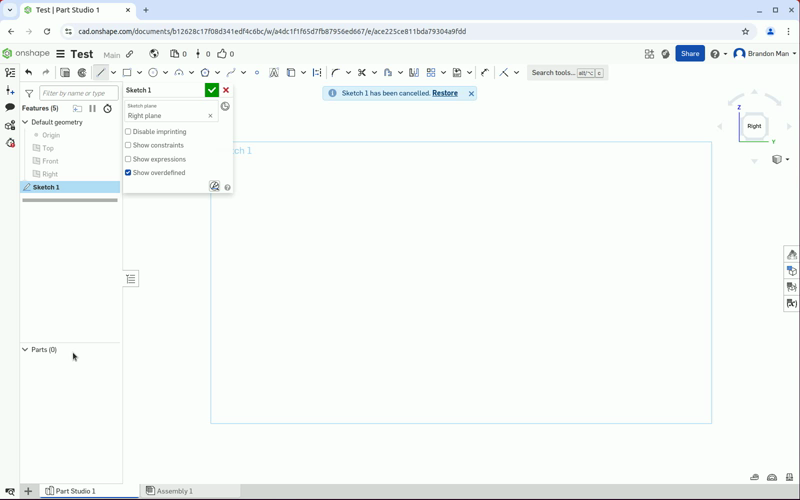
key_down(shift)
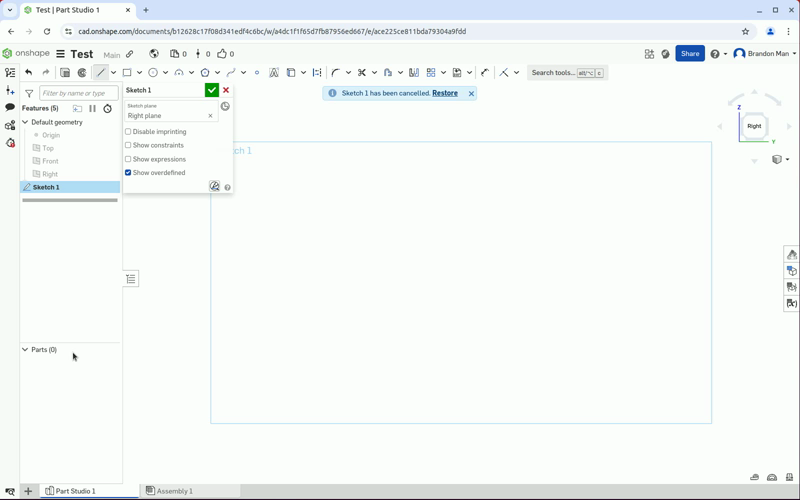
mouse_move(441, 189)
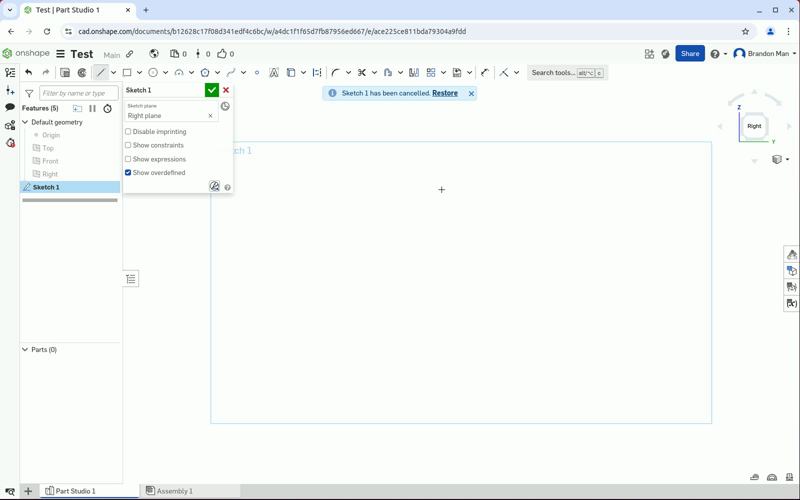
click(441, 189)
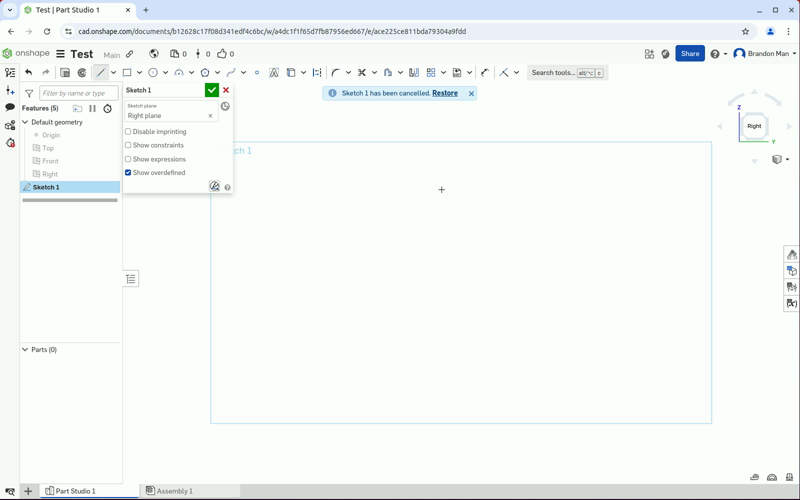
key_up(shift)
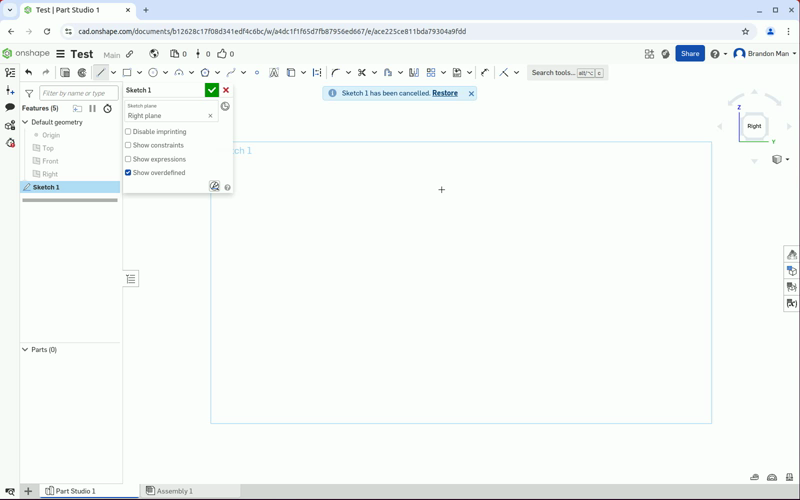
key_down(shift)
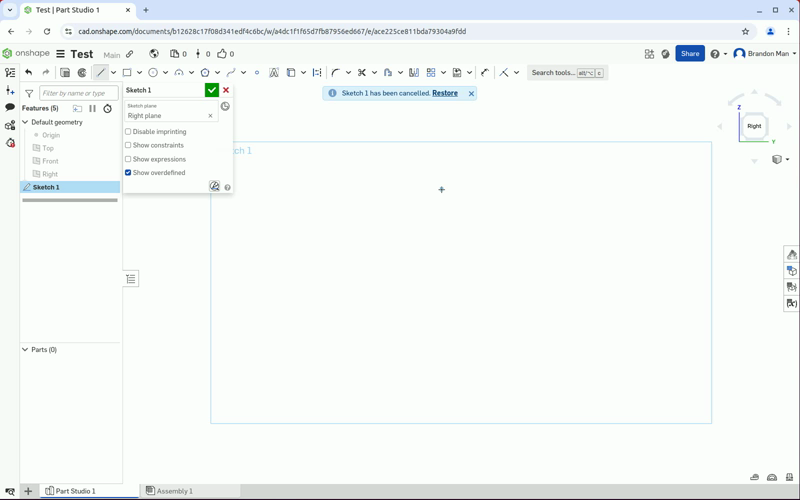
mouse_move(471, 189)
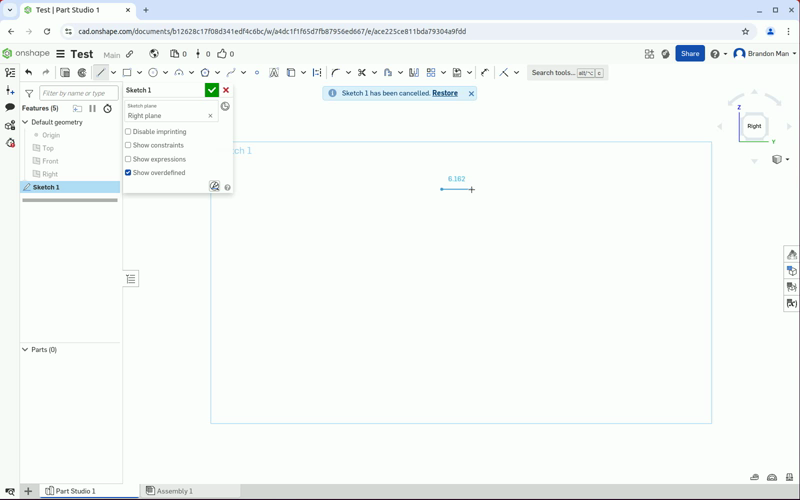
mouse_move(454, 189)
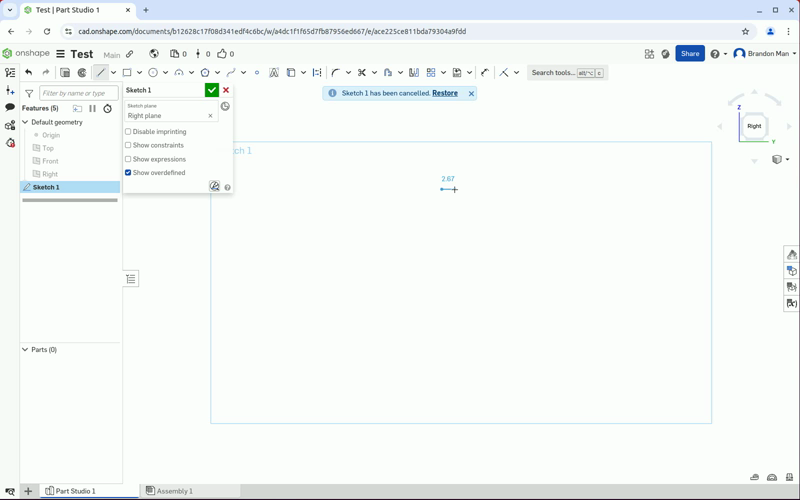
click(454, 189)
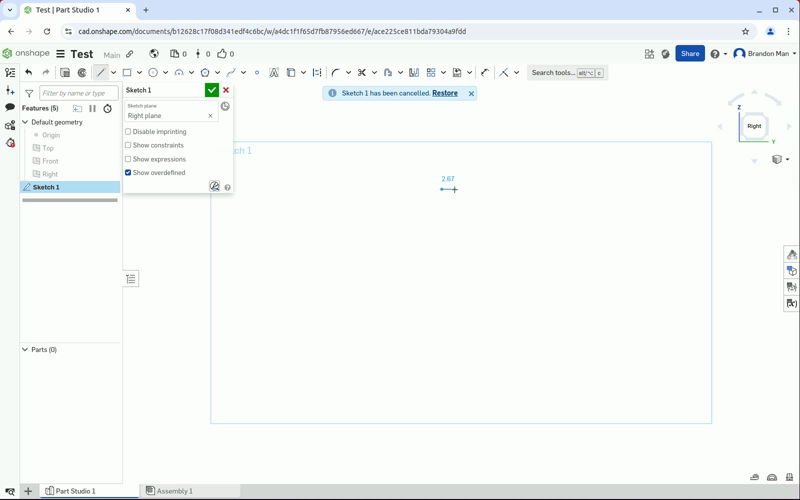
key_up(shift)
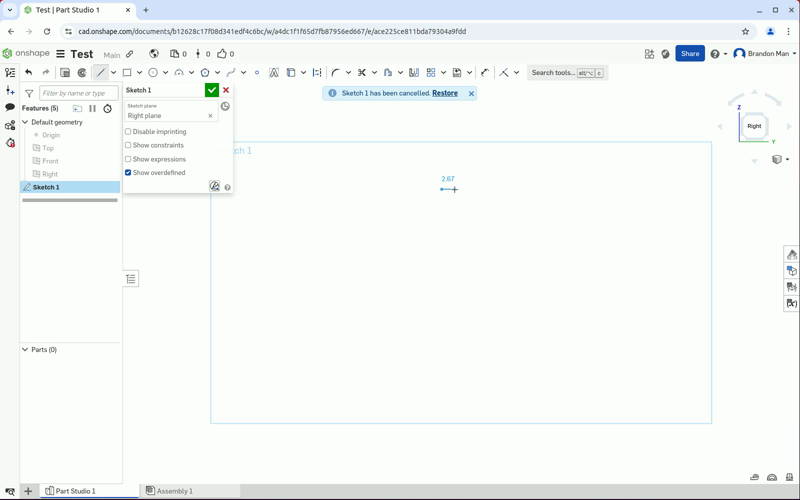
key(esc)
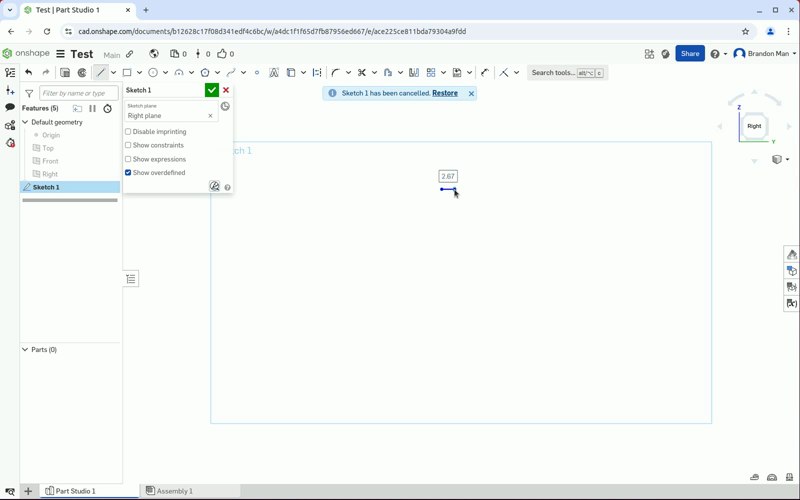
key(a)
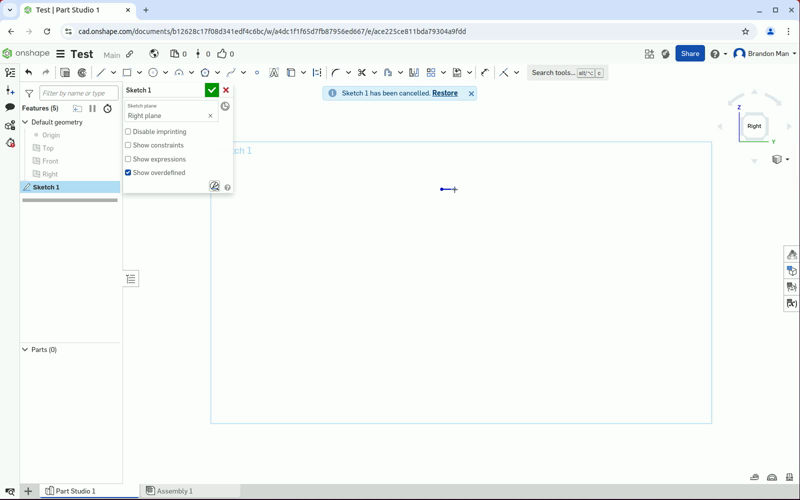
mouse_move(454, 189)
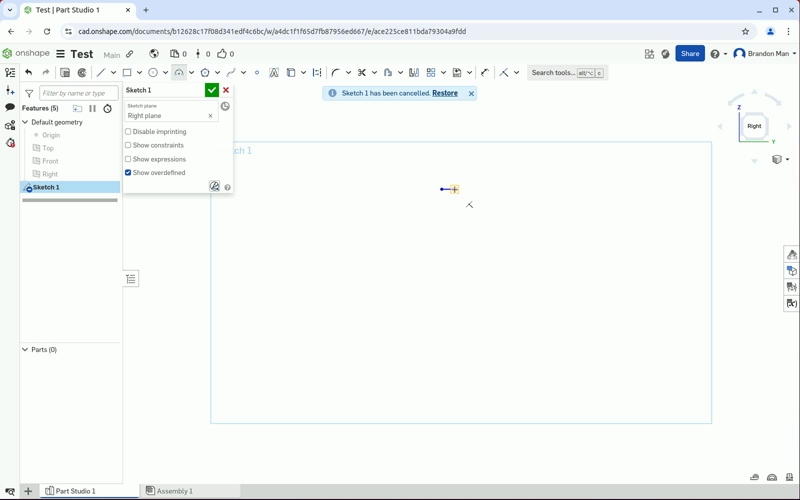
click(454, 189)
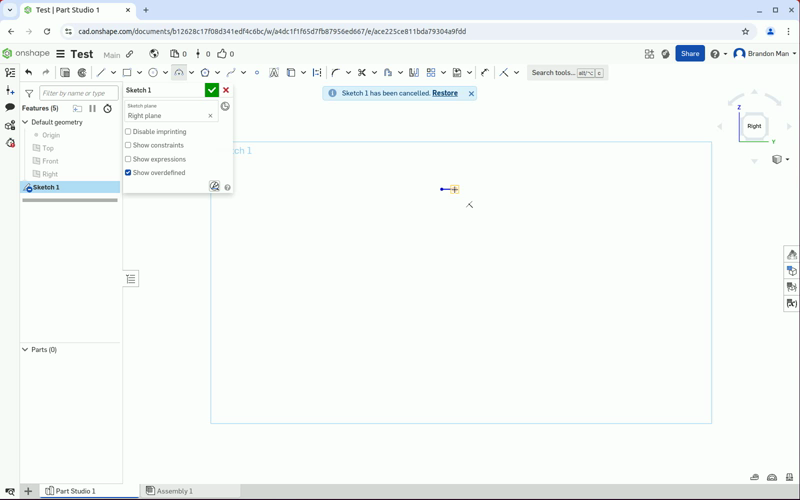
key_down(shift)
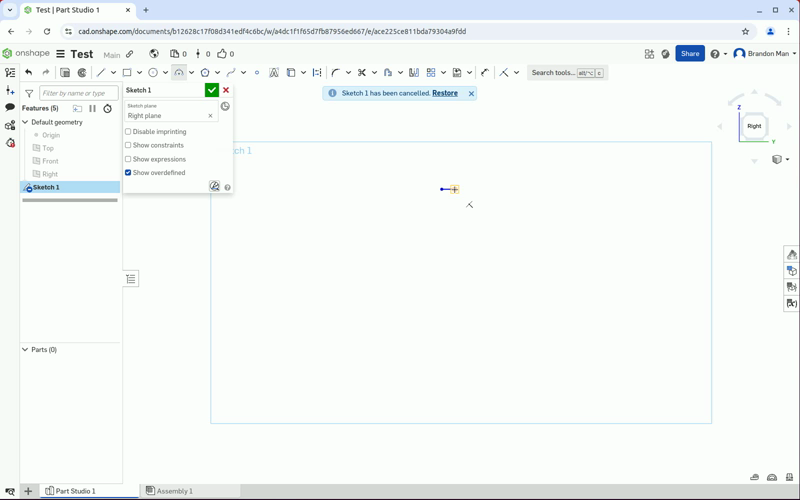
mouse_move(467, 189)
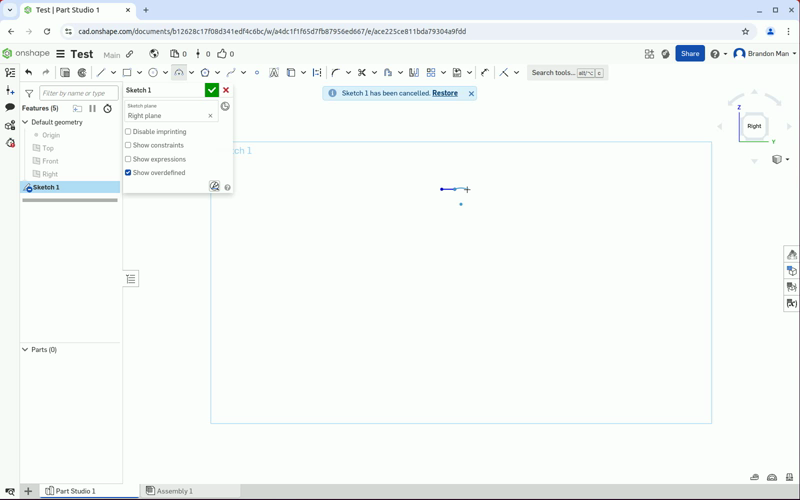
click(467, 189)
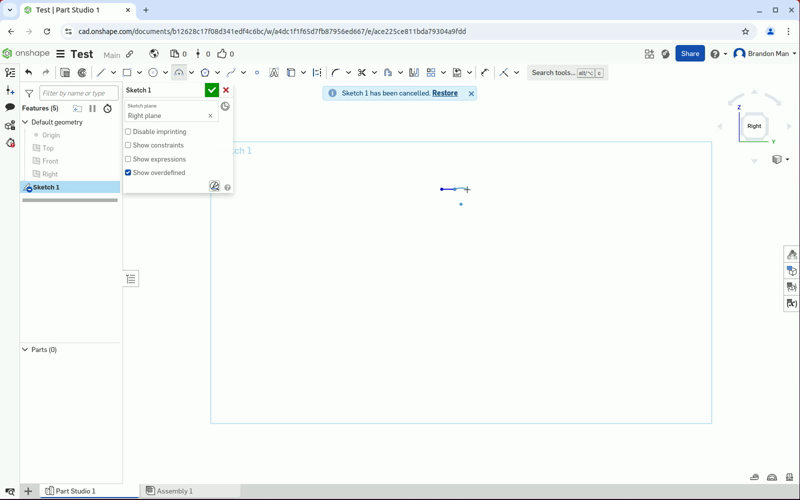
mouse_move(461, 183)
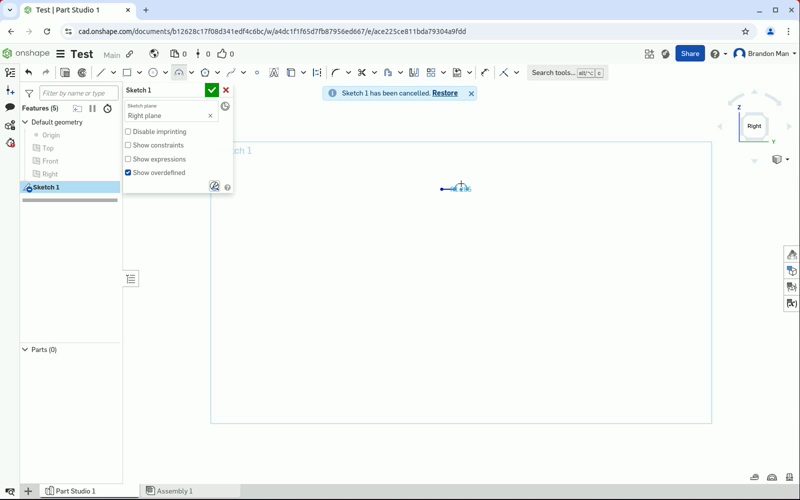
click(461, 183)
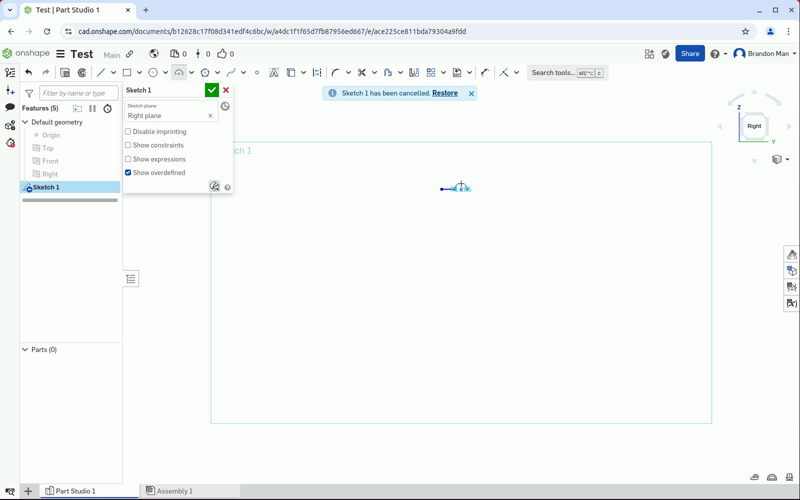
key_up(shift)
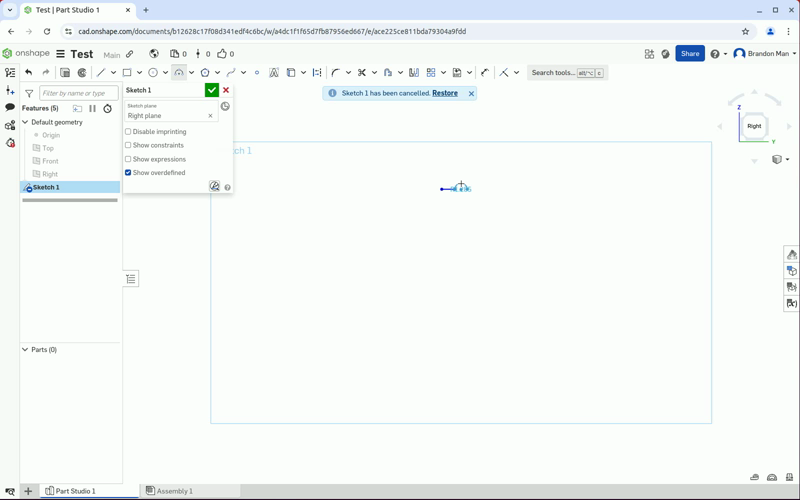
key(esc)
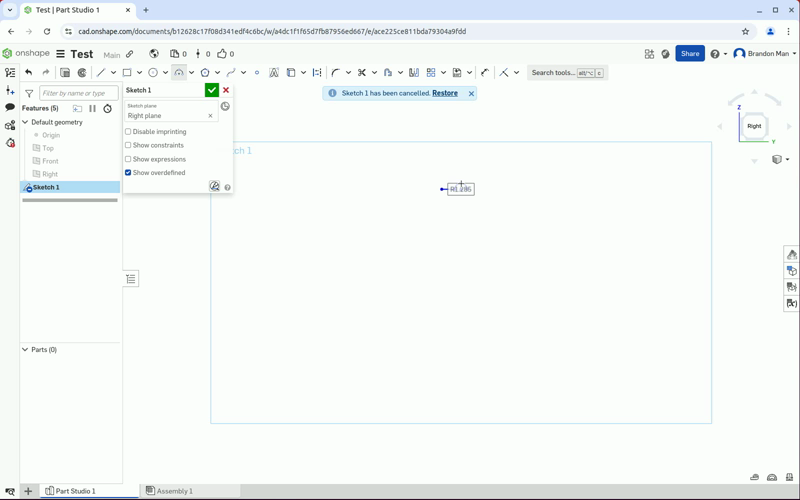
key(l)
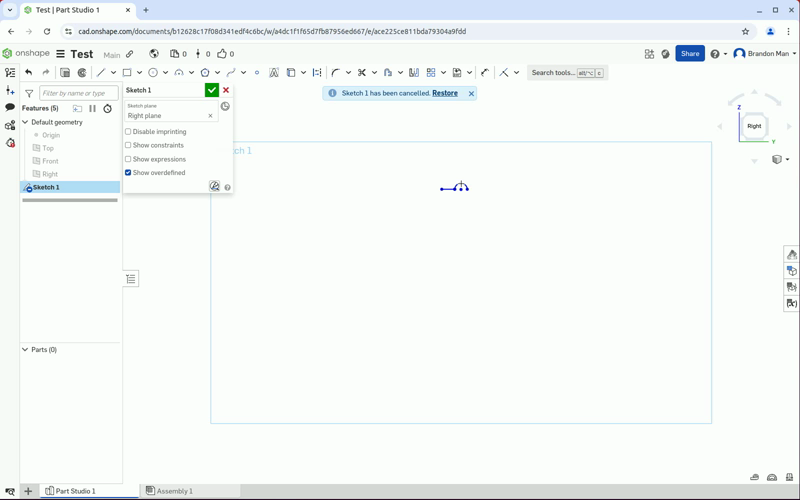
mouse_move(467, 189)
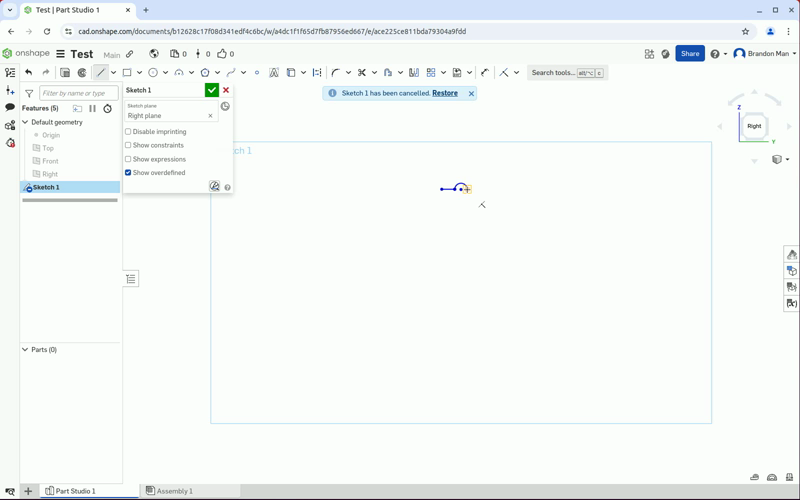
click(467, 189)
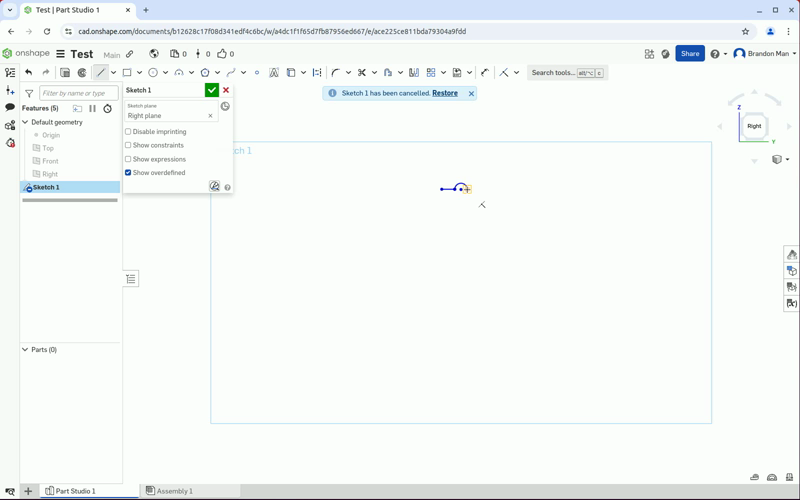
key_down(shift)
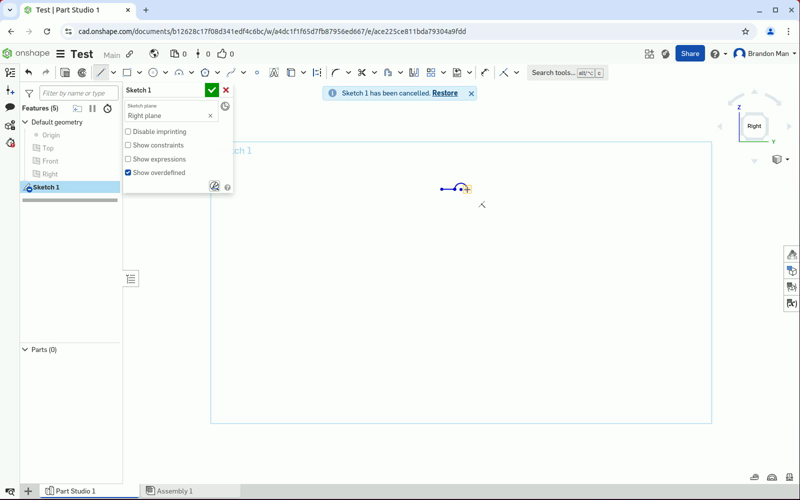
mouse_move(497, 189)
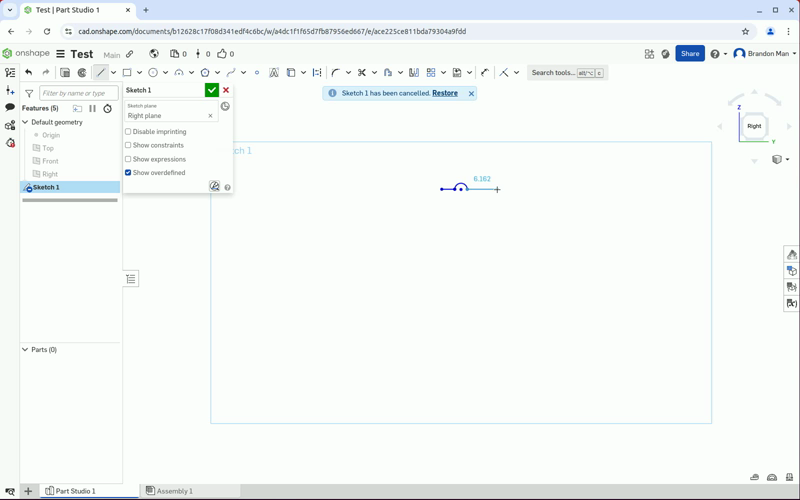
mouse_move(480, 189)
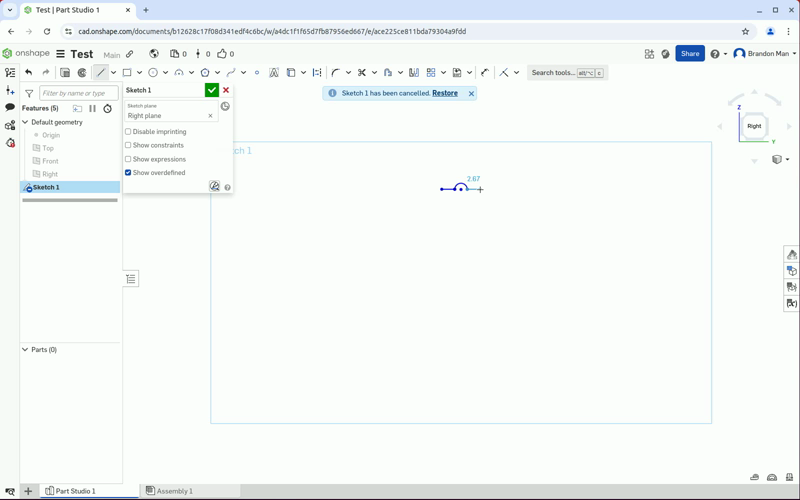
click(480, 189)
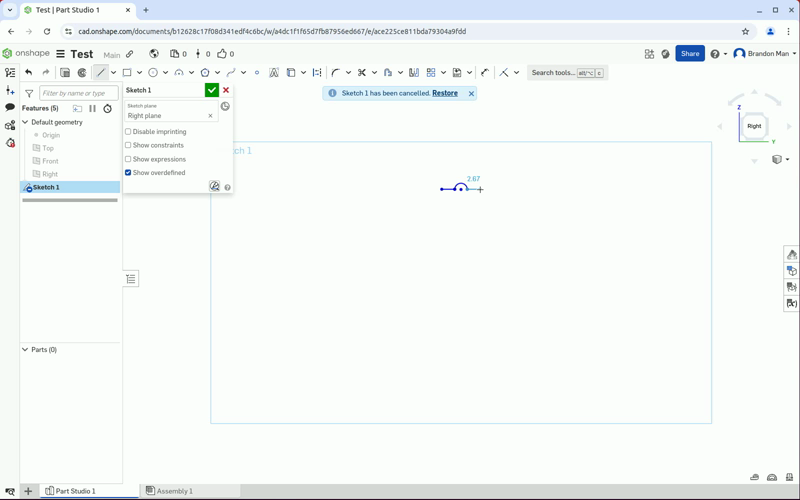
key_up(shift)
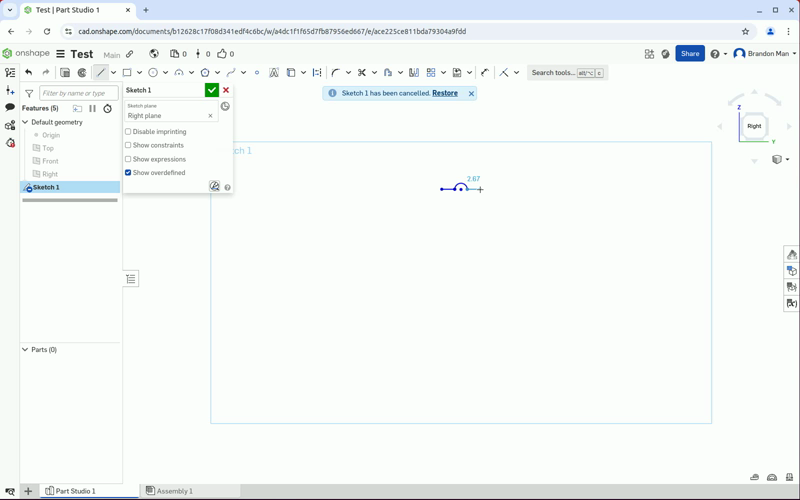
key(esc)
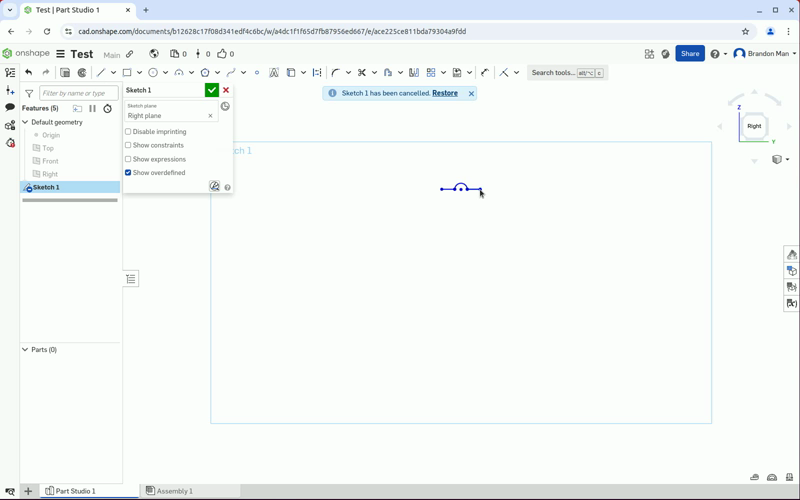
key(a)
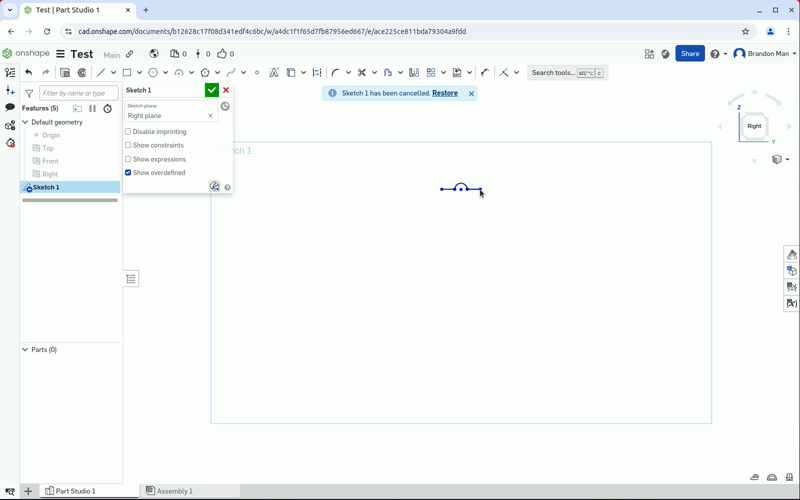
mouse_move(480, 189)
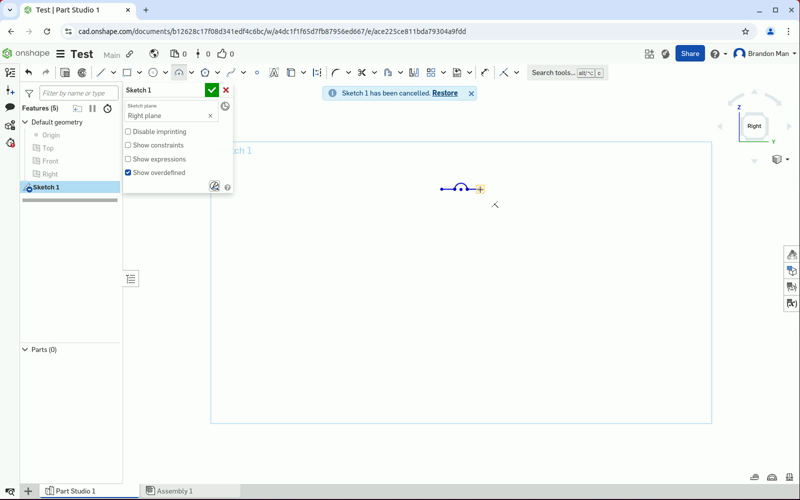
click(480, 189)
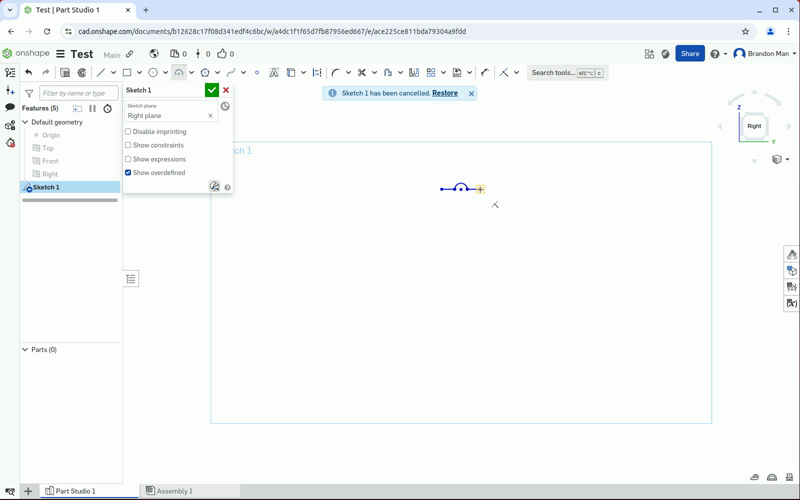
mouse_move(441, 189)
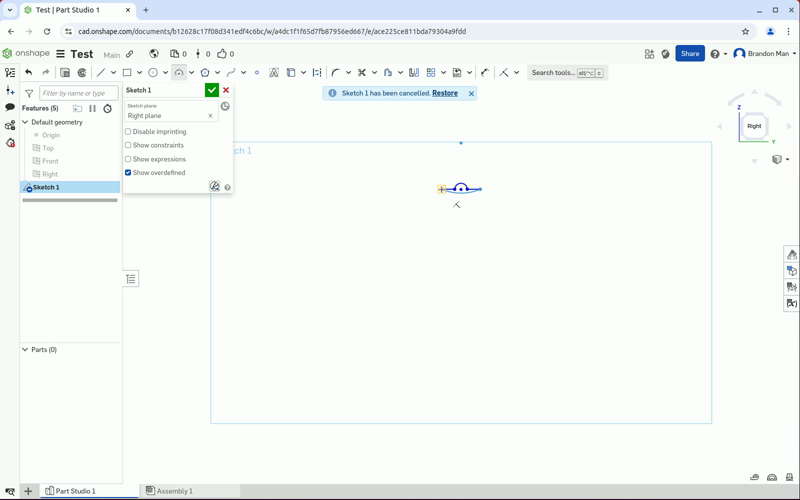
click(441, 189)
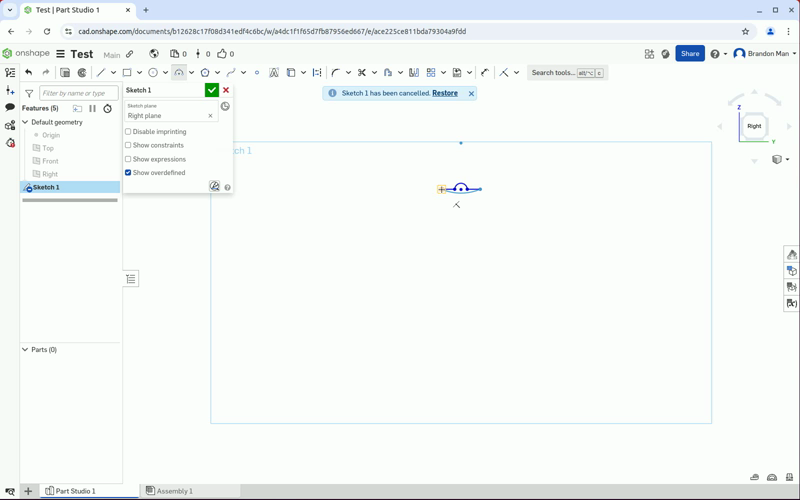
key_down(shift)
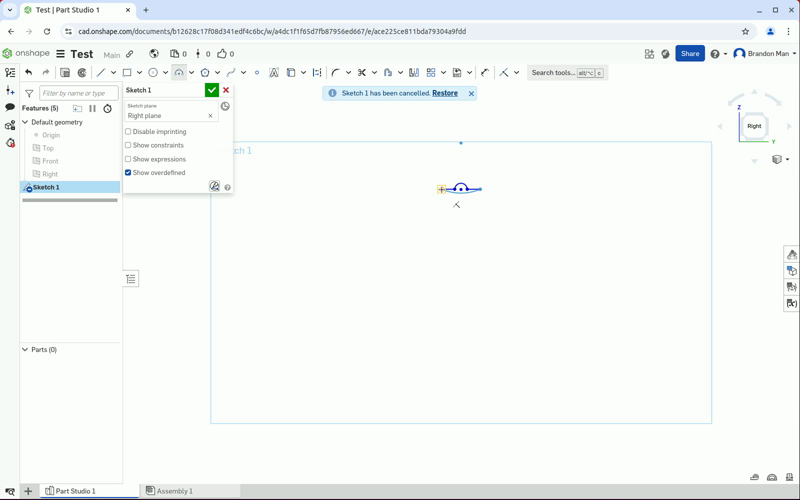
mouse_move(461, 170)
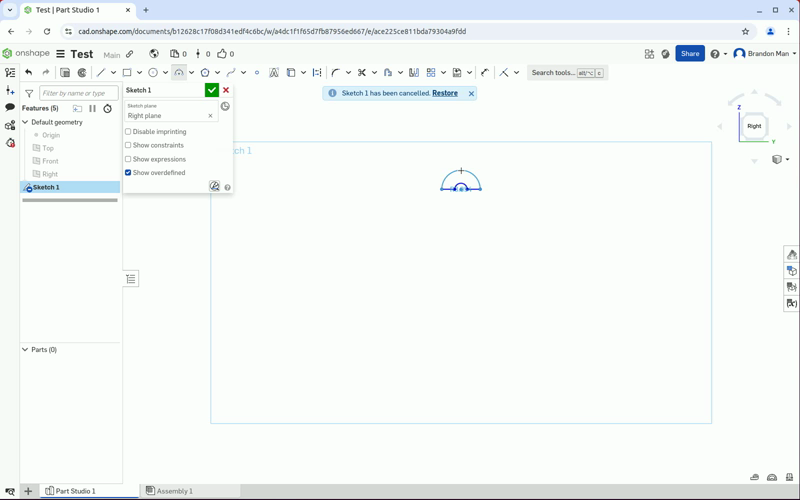
click(461, 170)
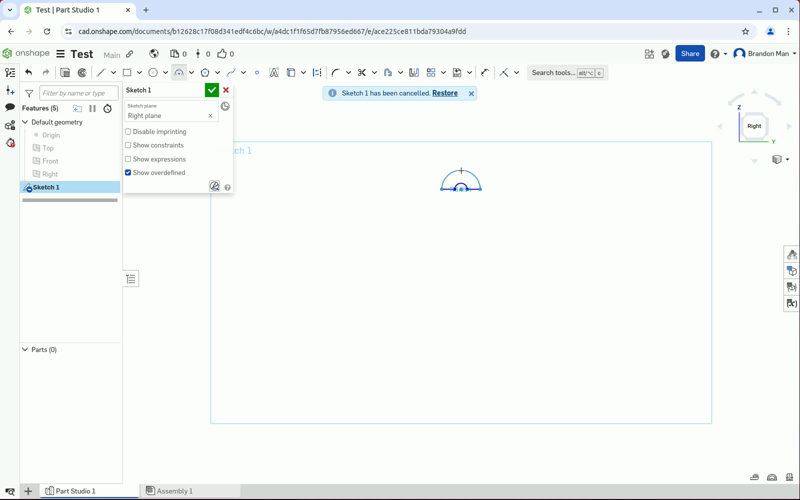
key_up(shift)
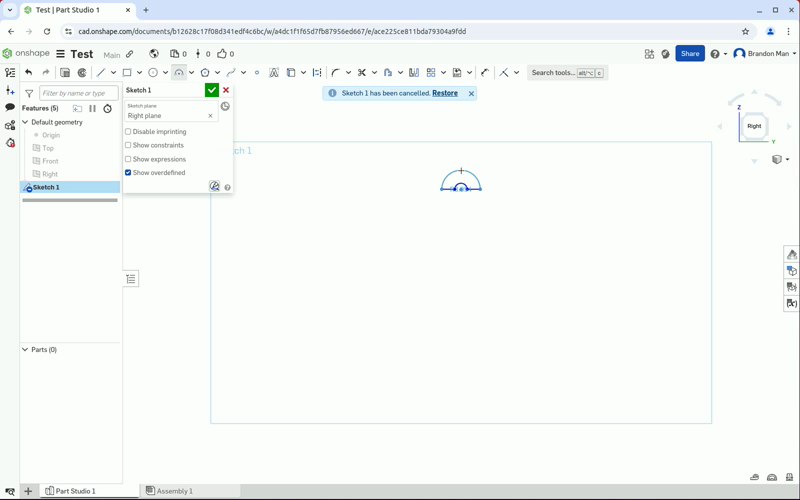
key(esc)
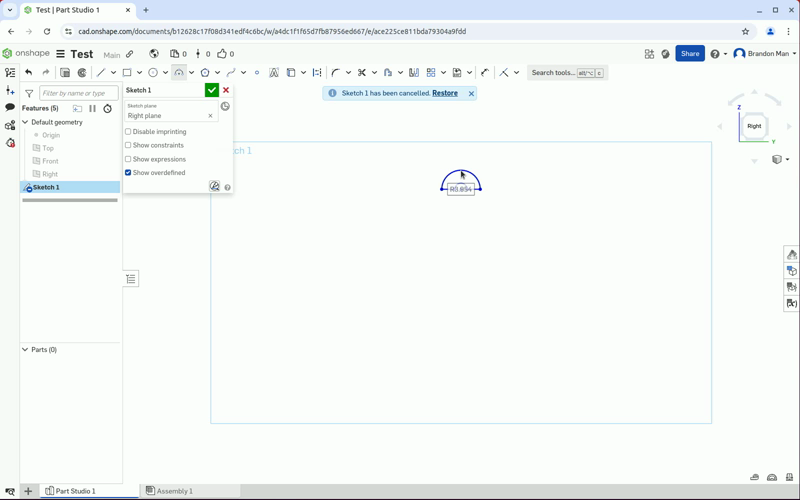
mouse_move(456, 185)
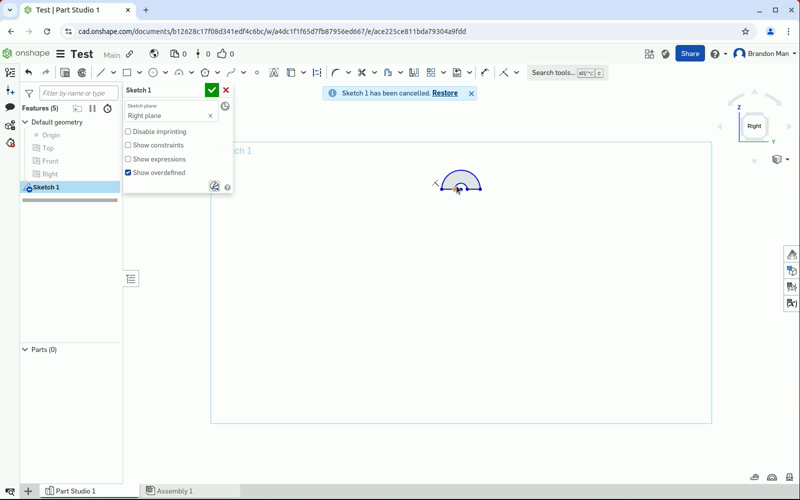
scroll(6)
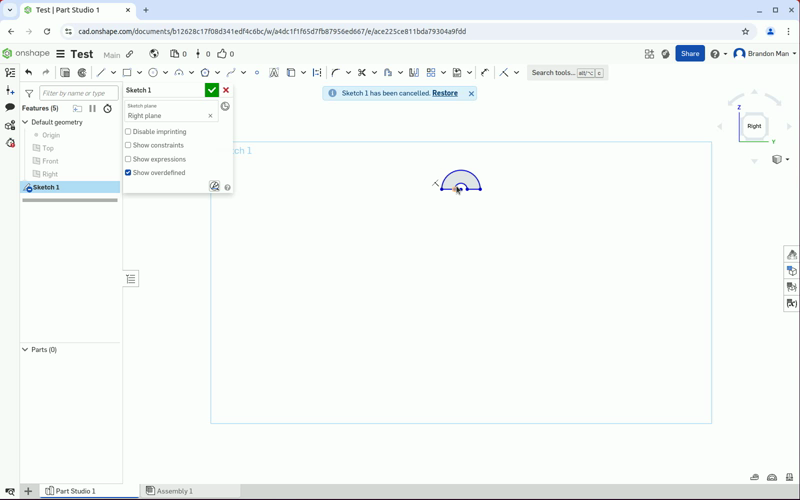
scroll(6)
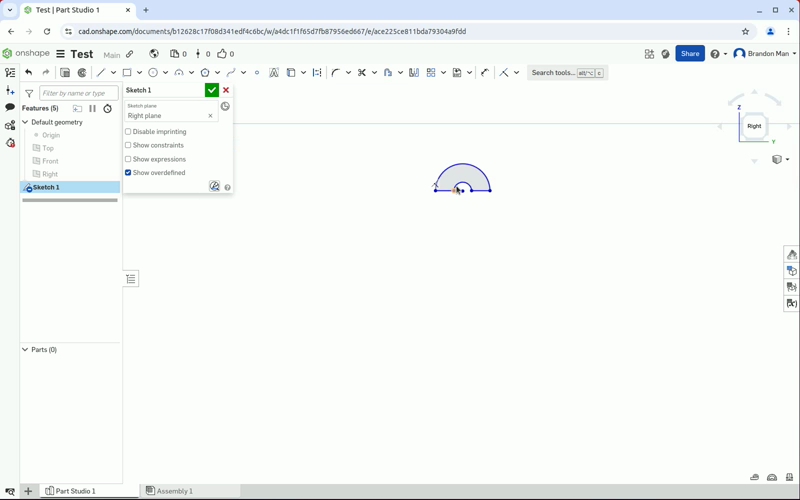
scroll(6)
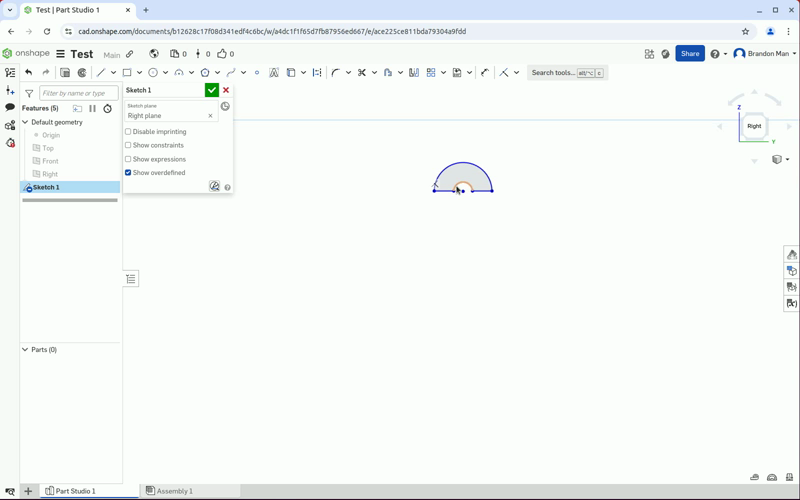
scroll(6)
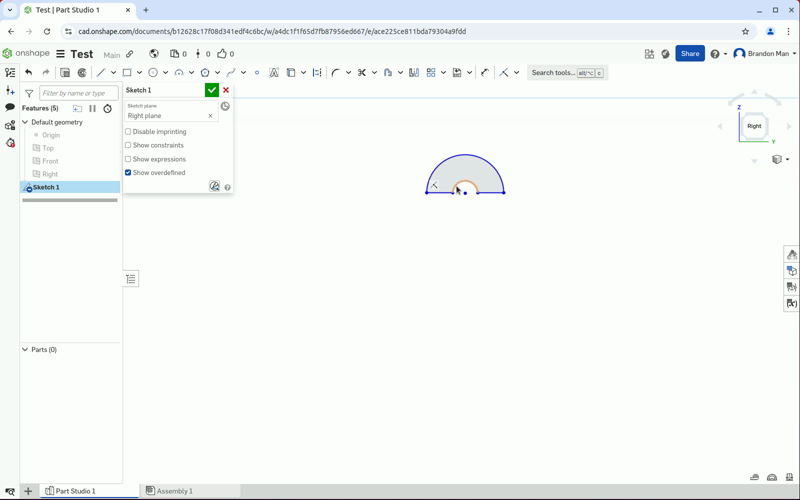
scroll(6)
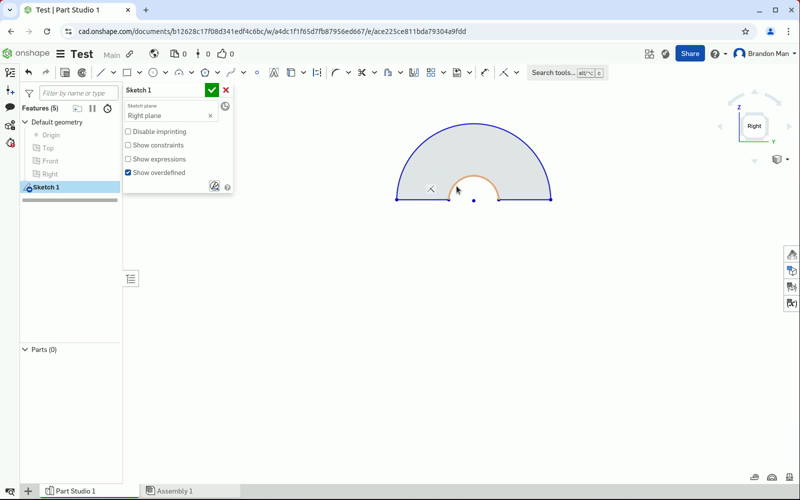
scroll(6)
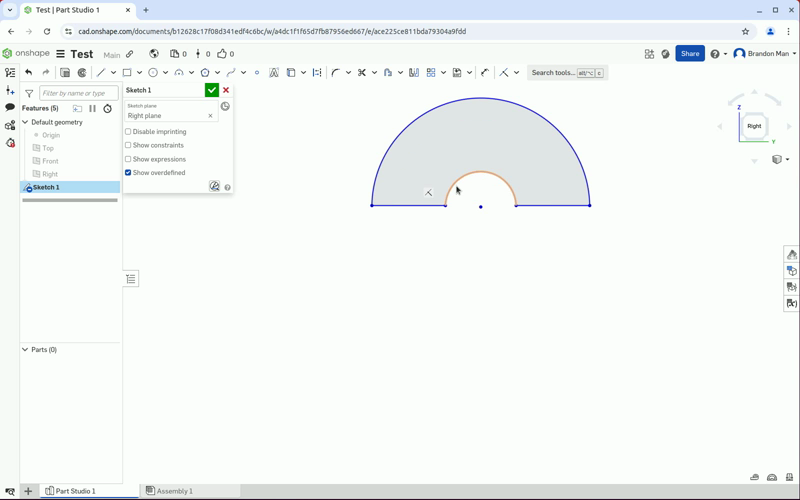
scroll(6)
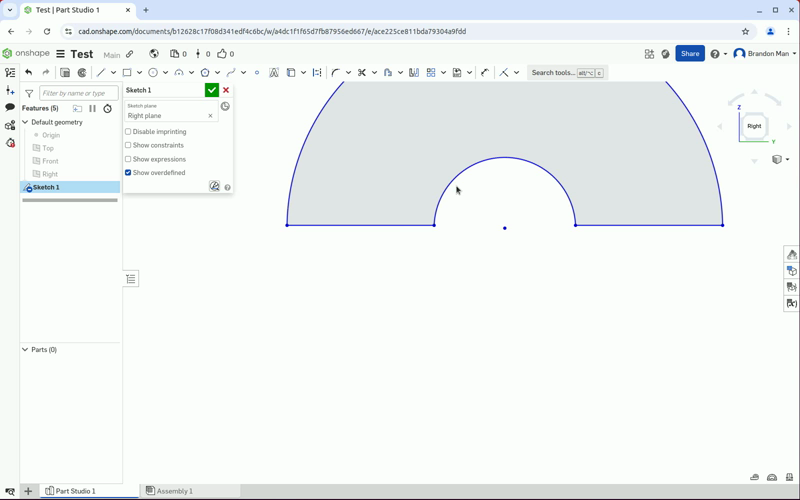
click(456, 185)
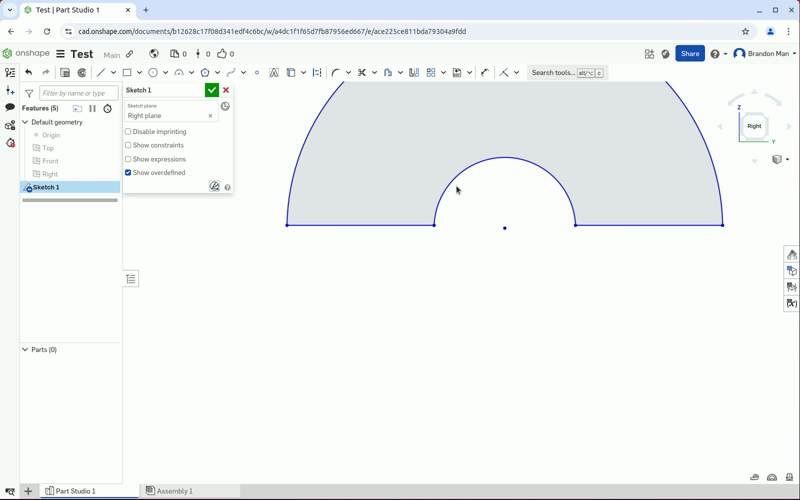
scroll(-6)
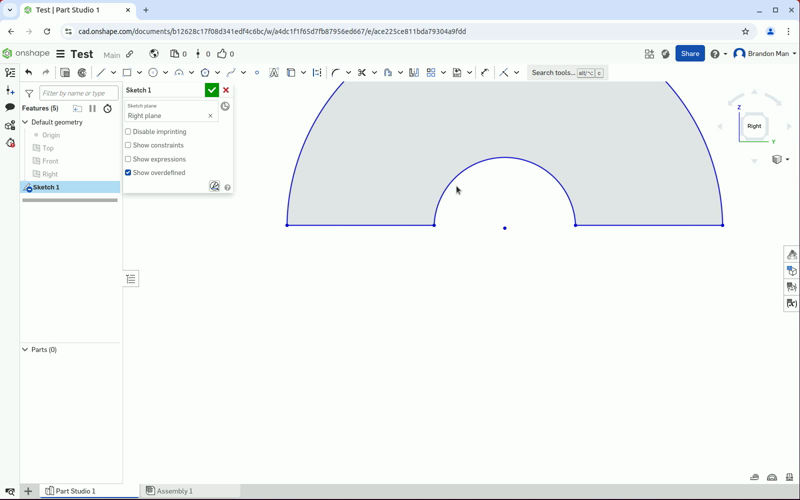
scroll(-6)
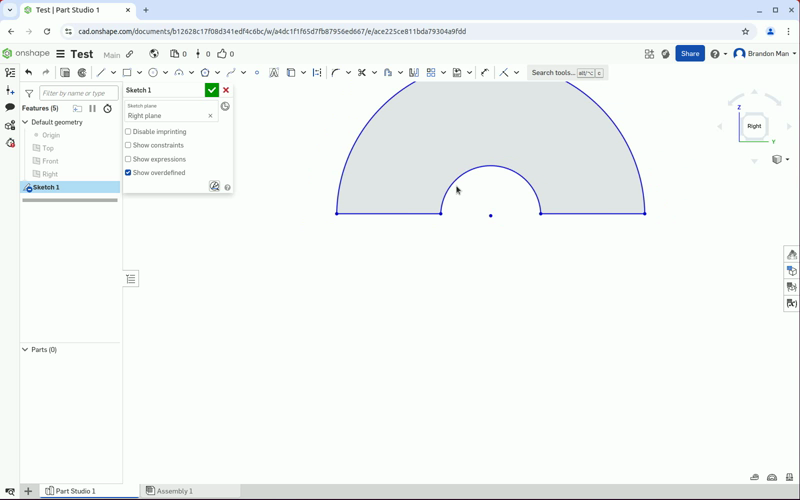
scroll(-6)
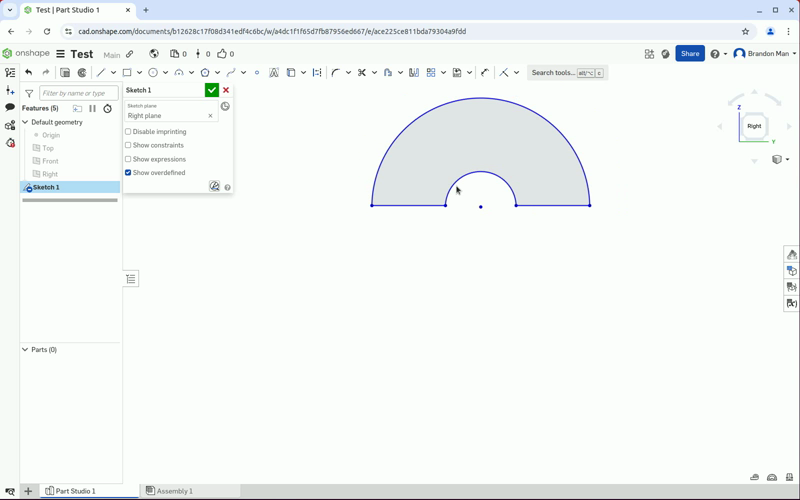
scroll(-6)
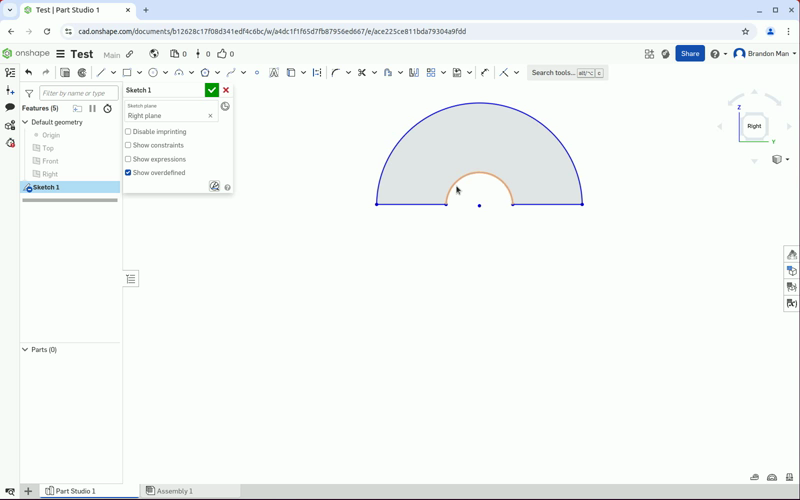
scroll(-6)
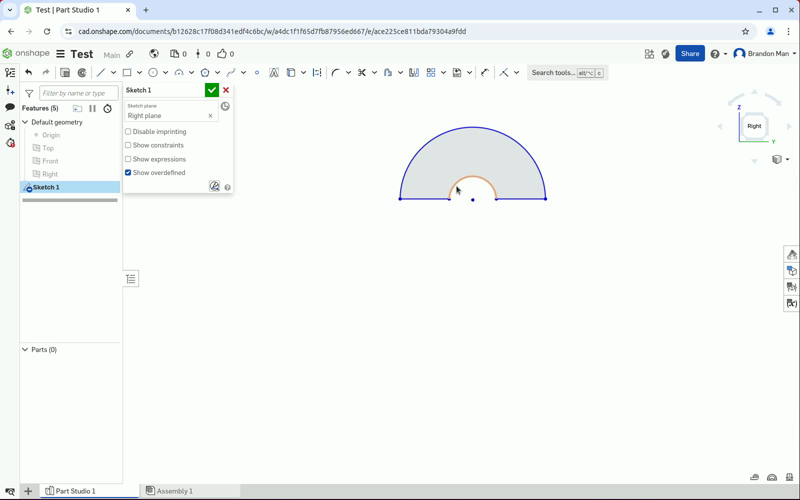
scroll(-6)
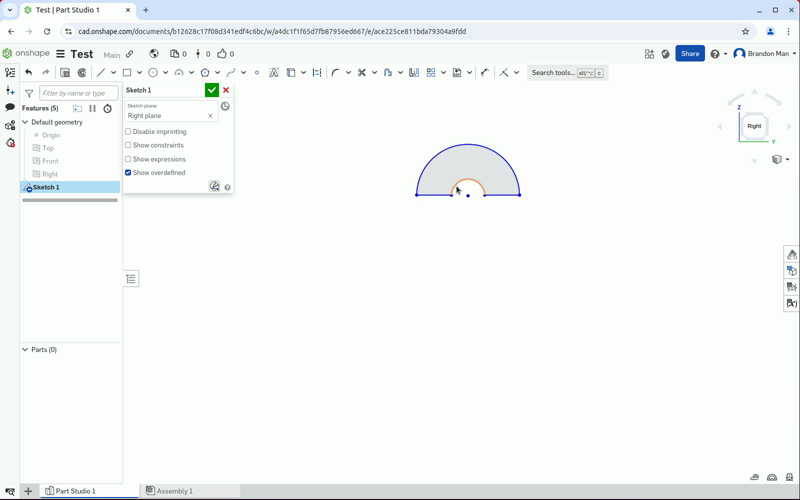
scroll(-6)
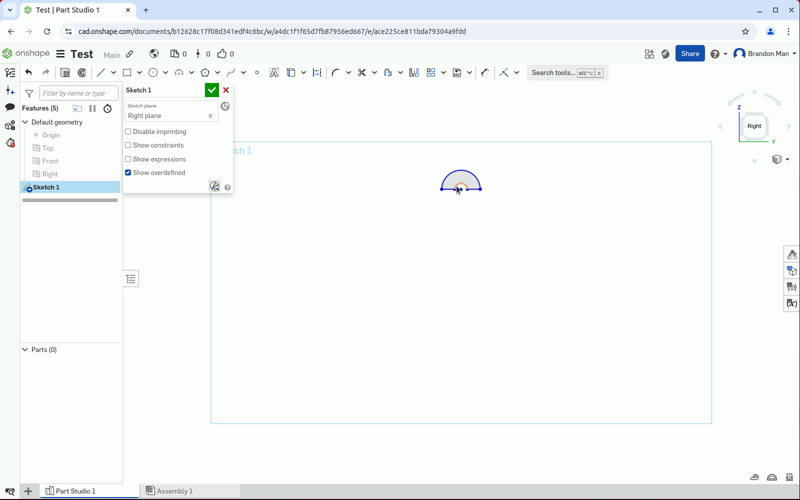
mouse_move(73, 352)
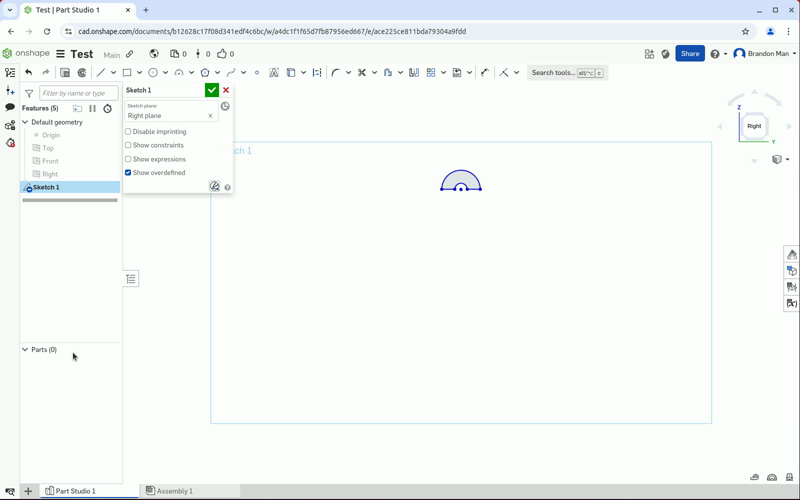
key(shift+y)
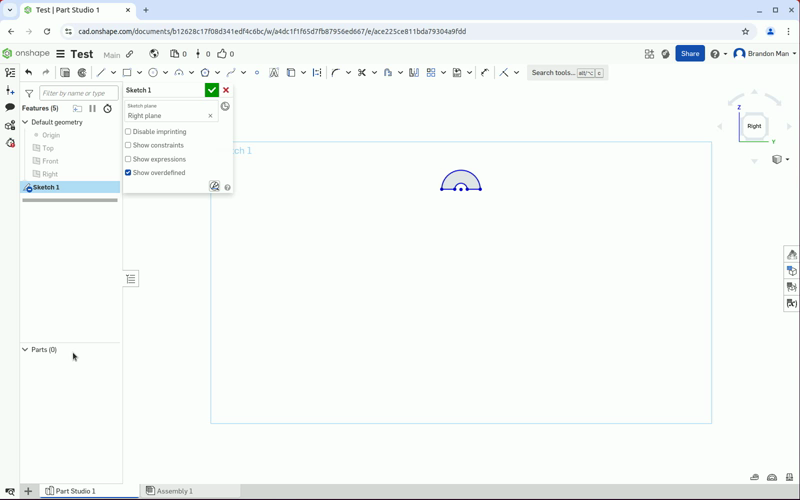
key(shift+e)
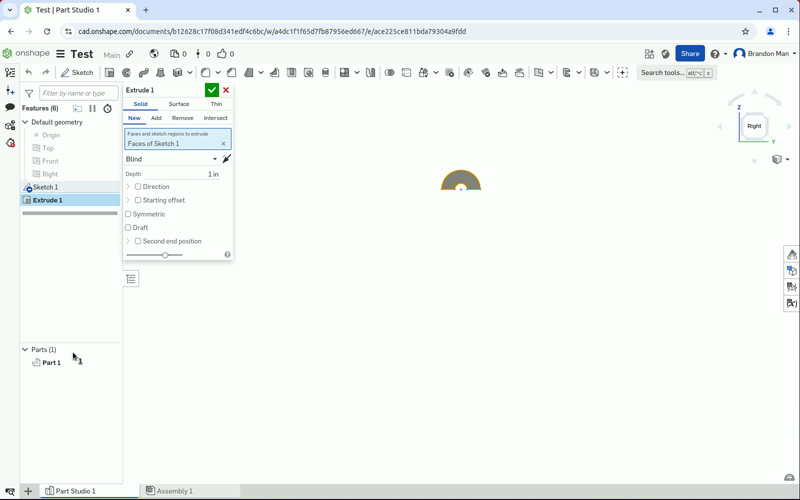
mouse_move(143, 106)
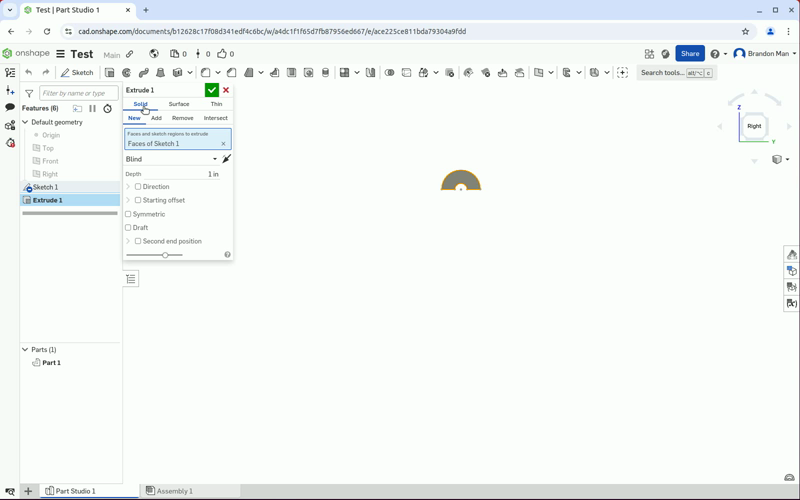
click(143, 106)
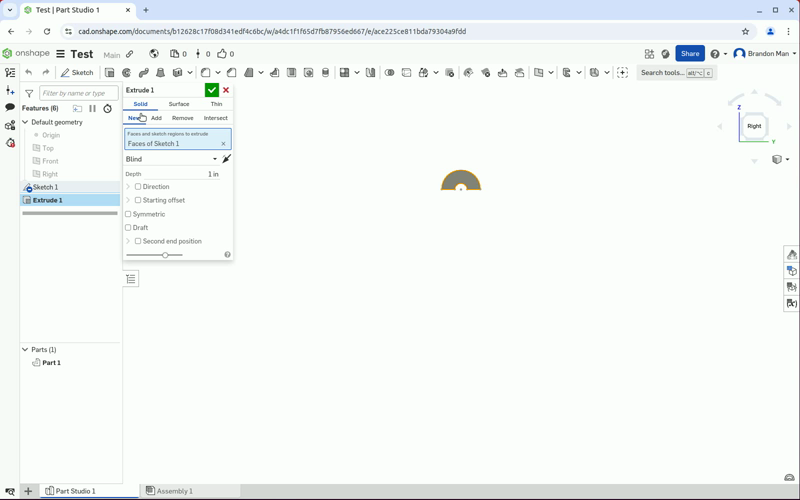
mouse_move(137, 120)
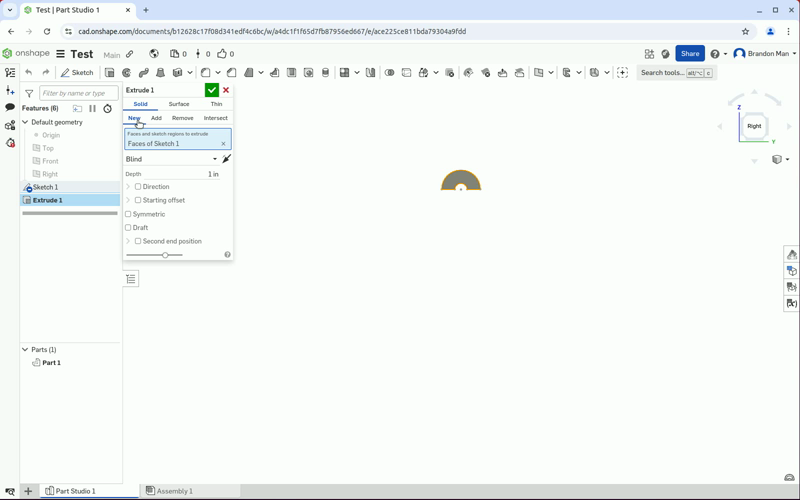
click(137, 120)
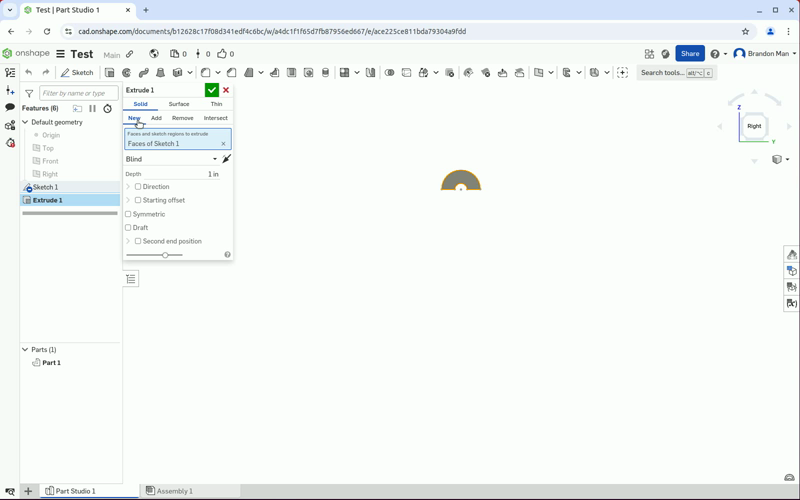
key(tab, 4)
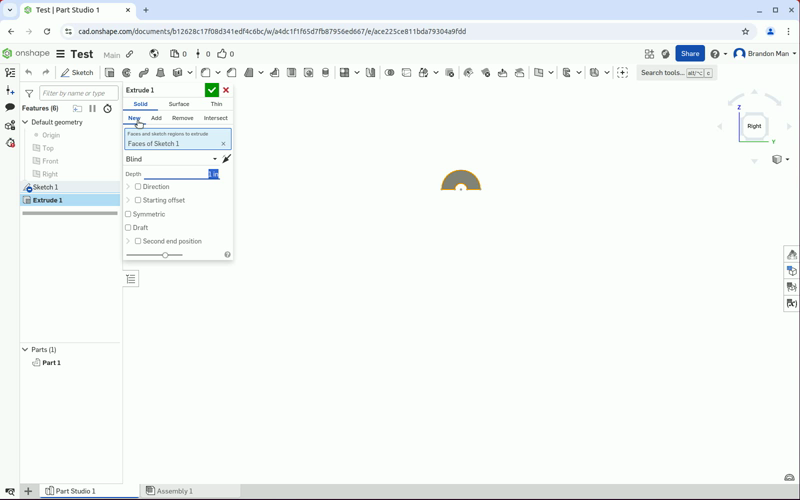
text(2.648)
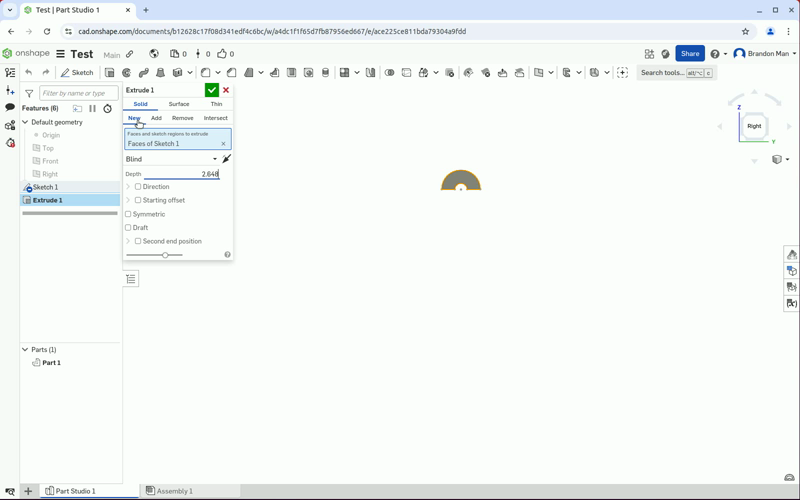
key(enter)
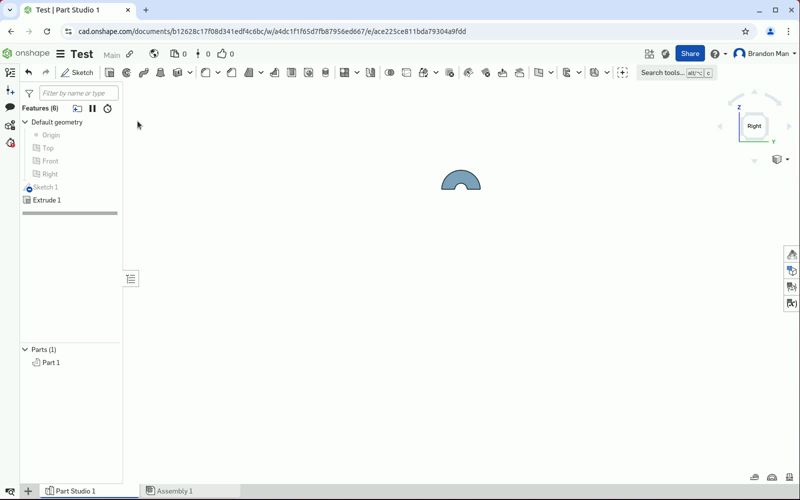
key(shift+h)
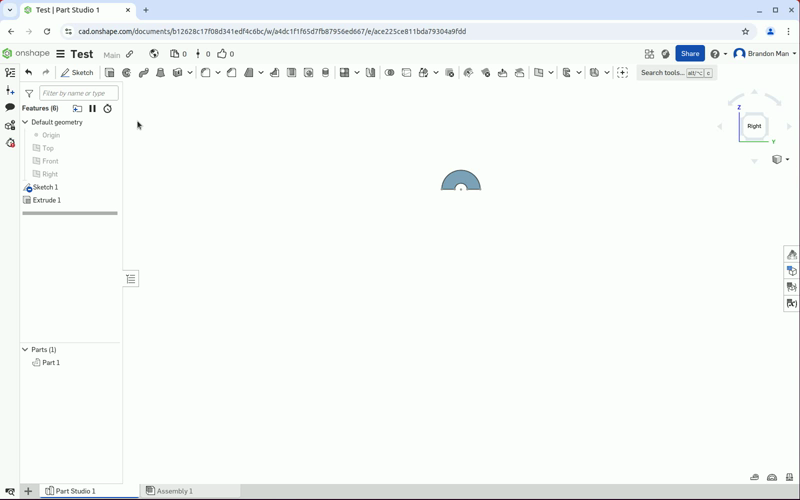
key(shift+h)
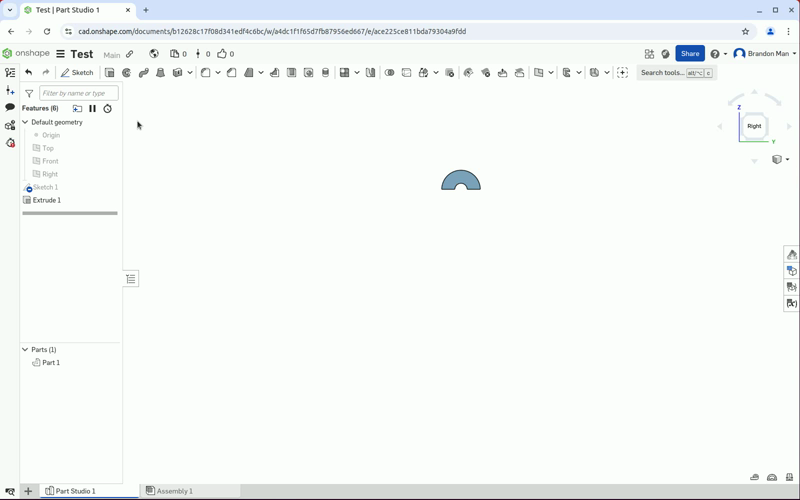
mouse_move(73, 189)
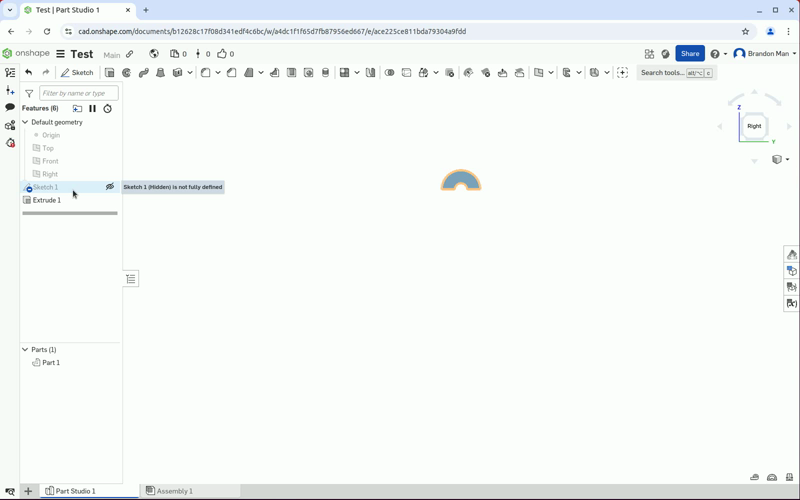
click(73, 189)
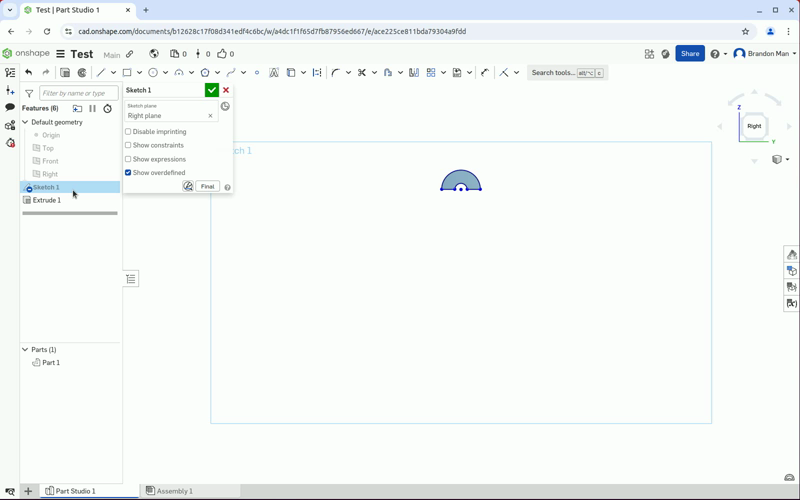
mouse_move(229, 92)
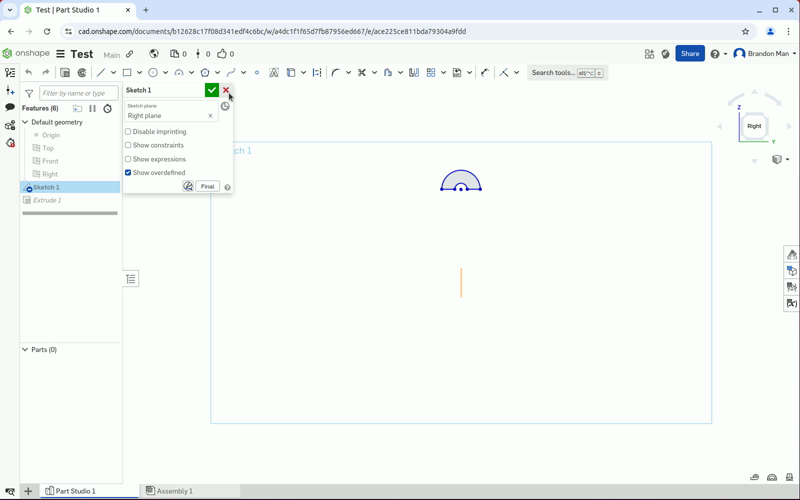
click(229, 92)
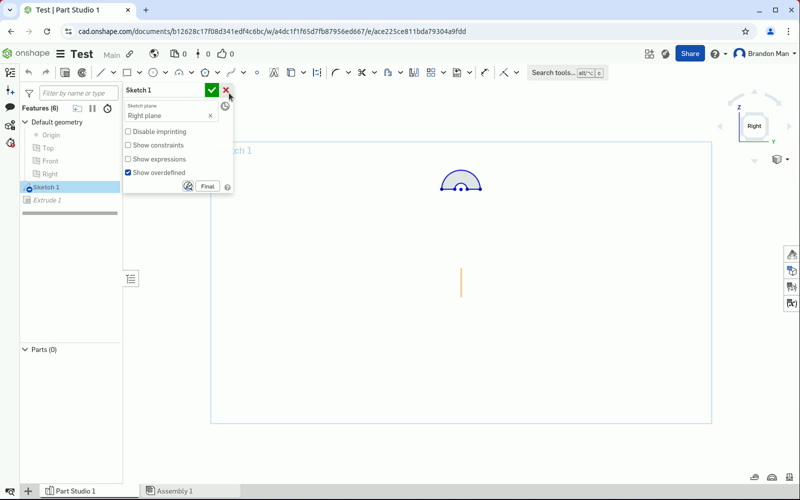
key(shift+s)
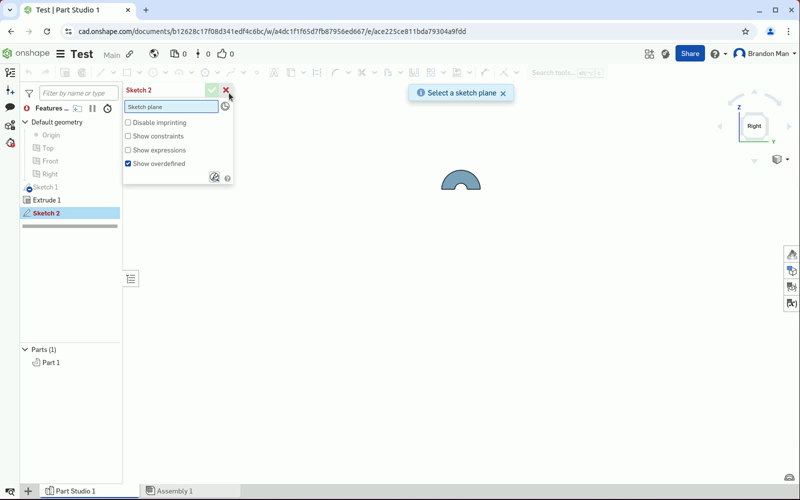
mouse_move(73, 176)
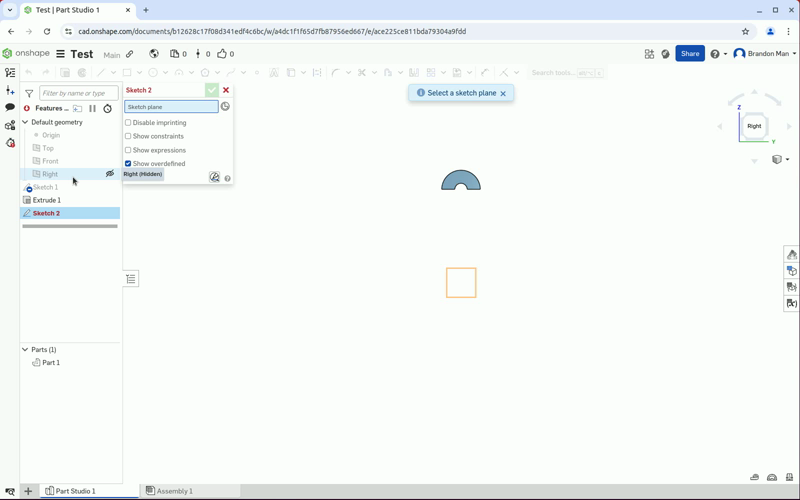
click(73, 176)
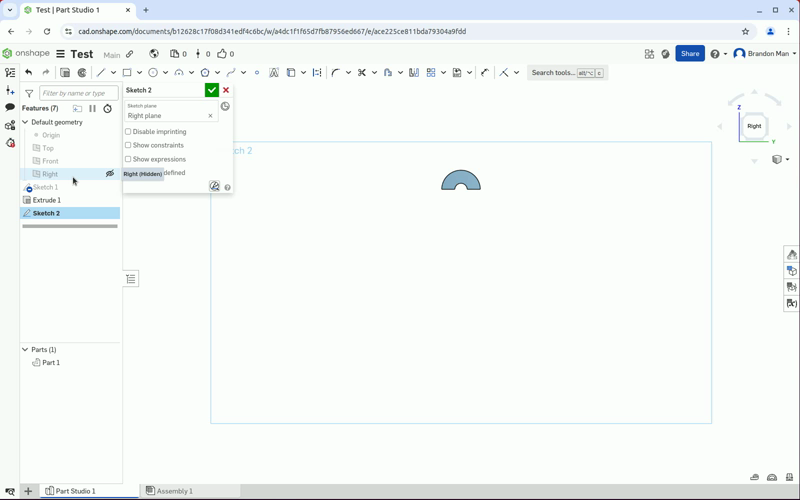
mouse_move(73, 352)
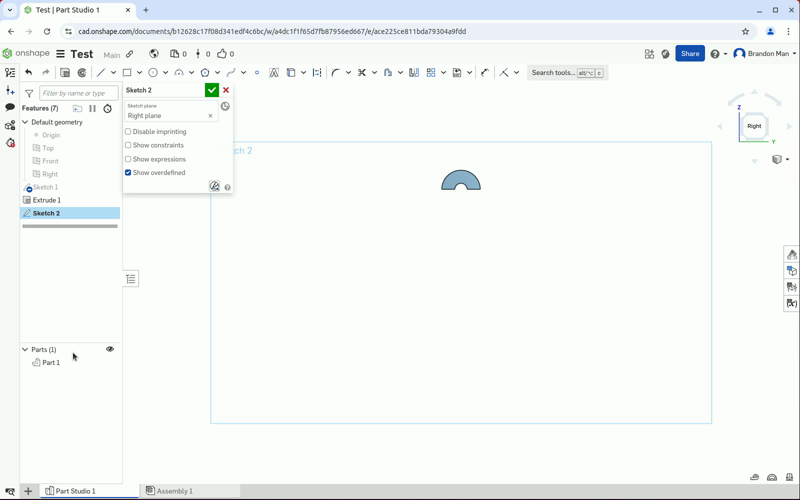
key(y)
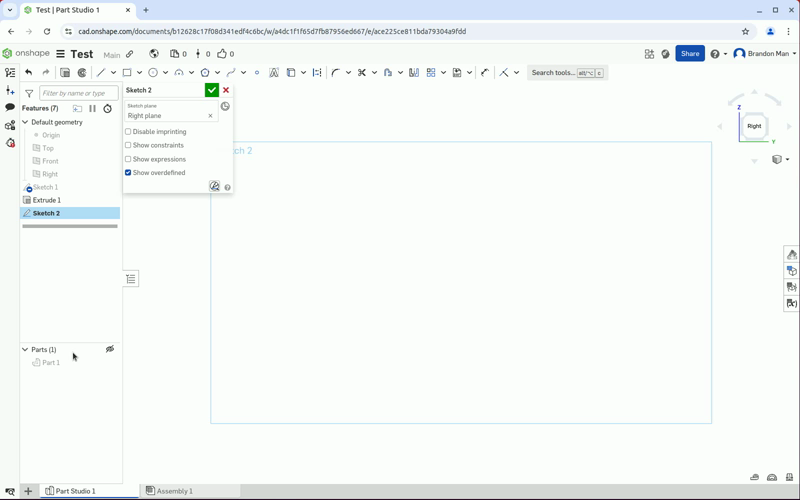
key(a)
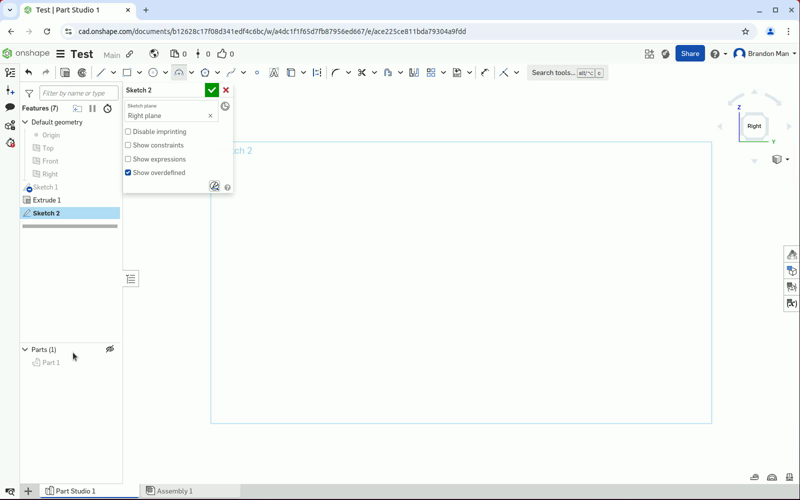
key_down(shift)
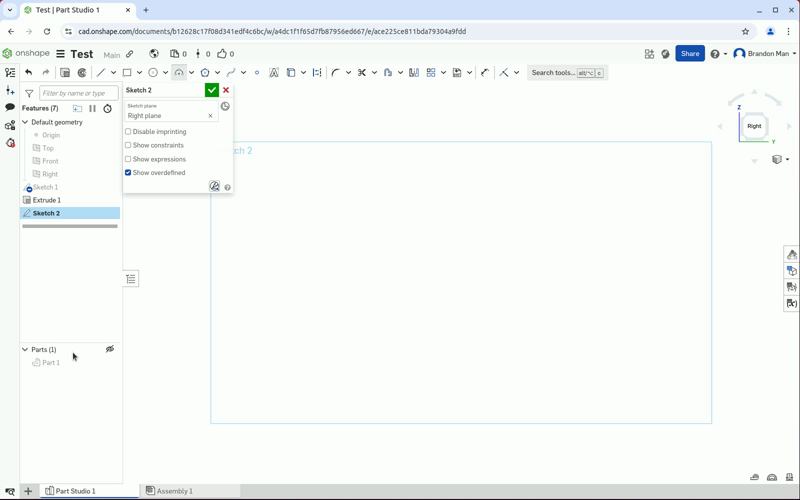
mouse_move(441, 282)
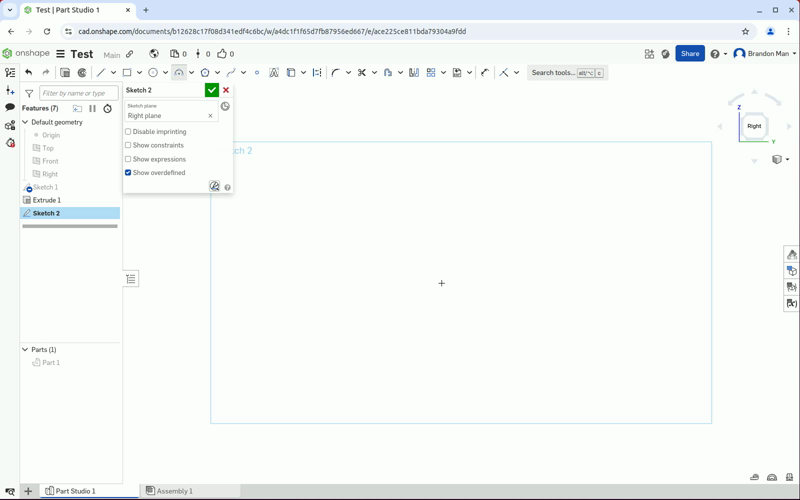
click(441, 282)
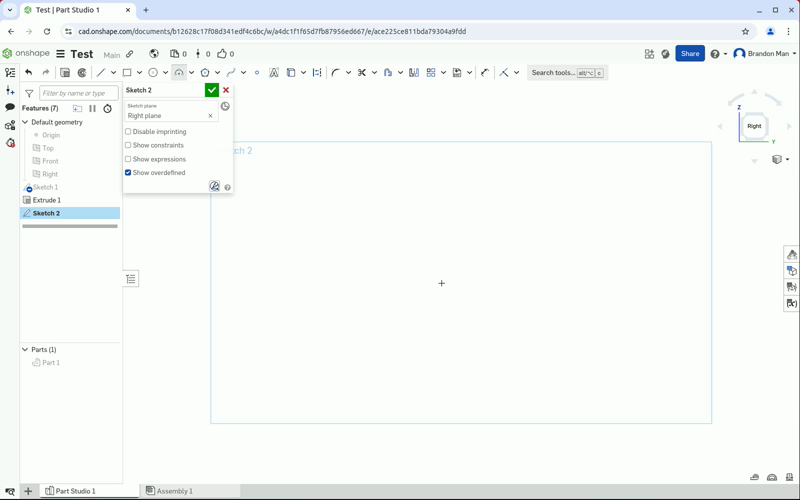
key_up(shift)
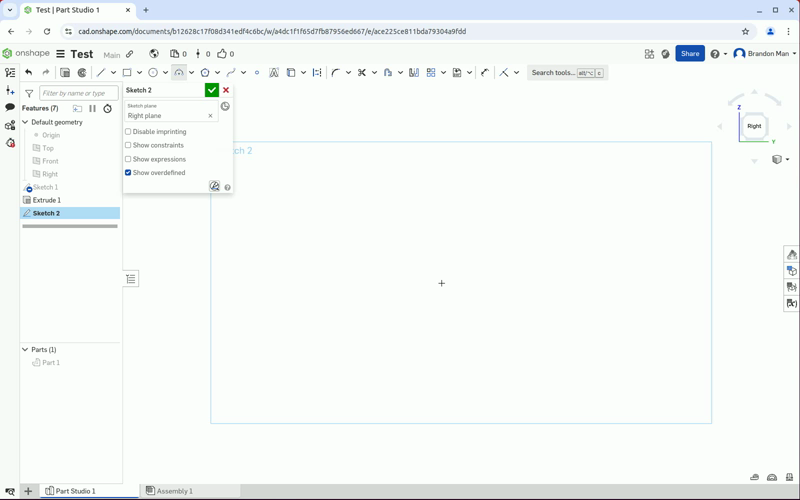
key_down(shift)
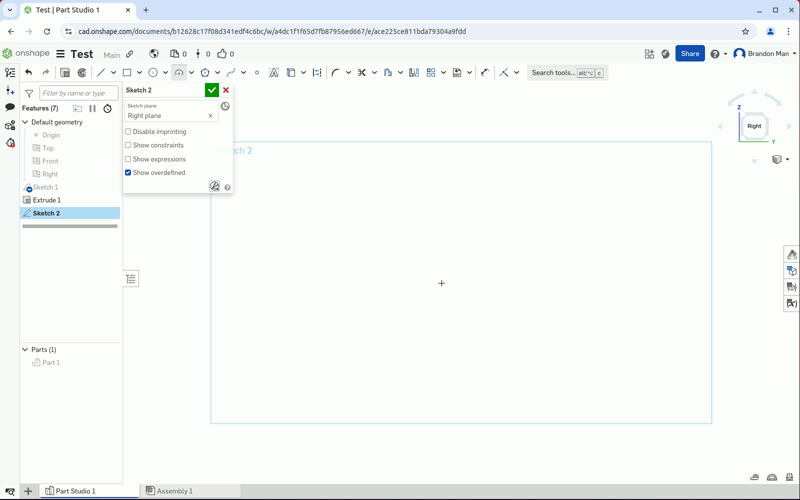
mouse_move(479, 282)
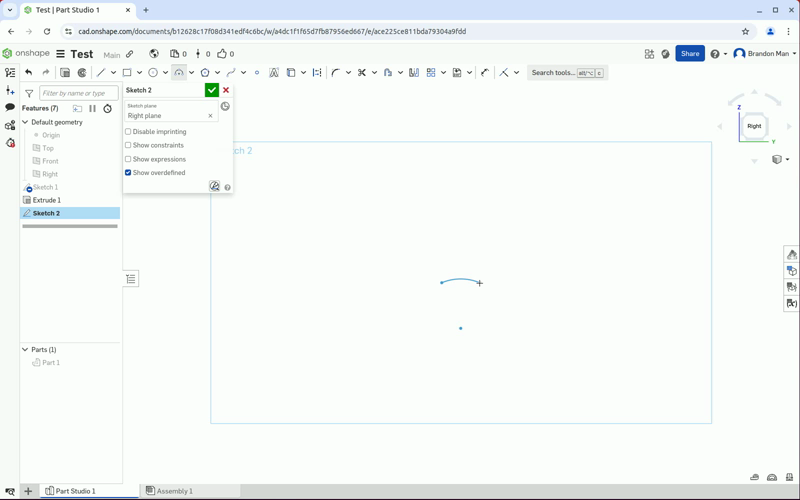
click(479, 282)
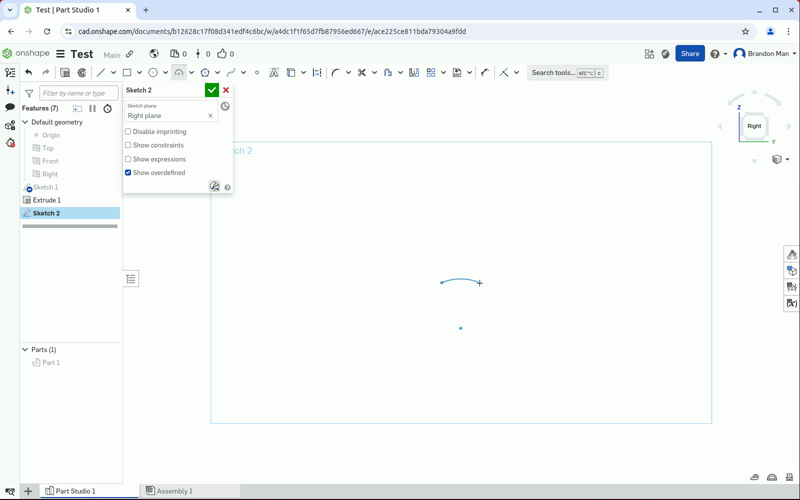
mouse_move(460, 301)
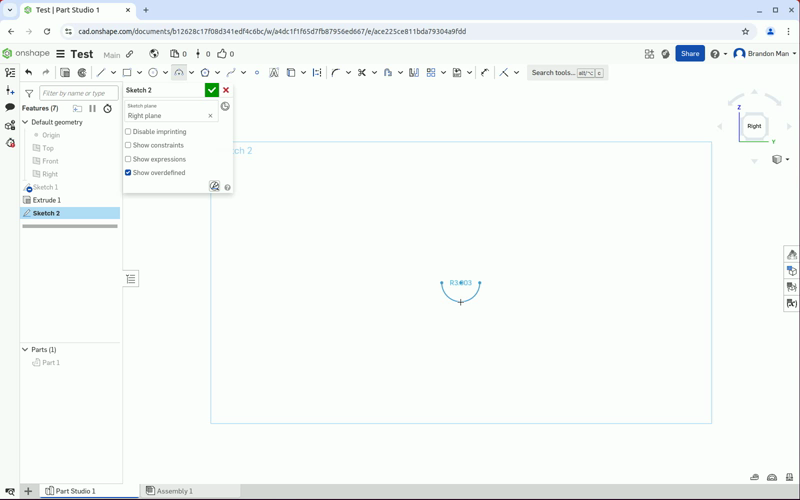
click(460, 301)
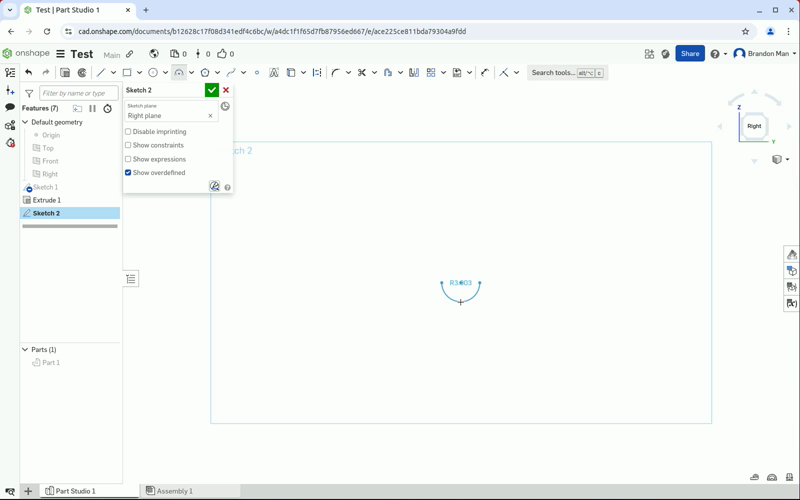
key_up(shift)
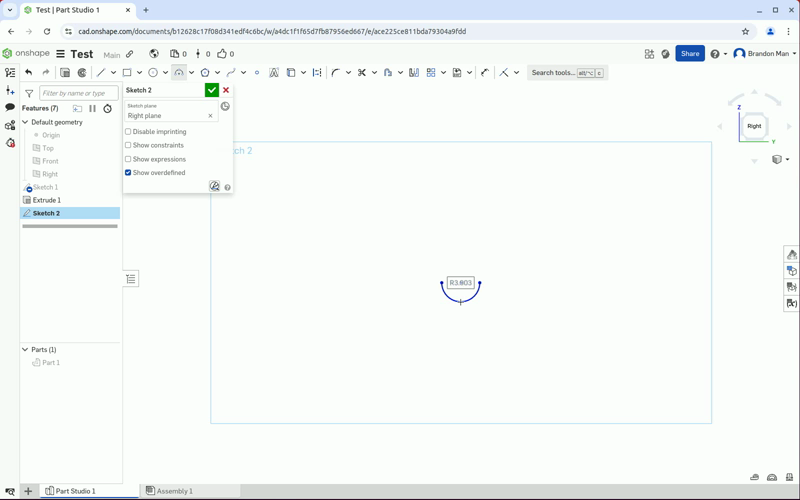
key(esc)
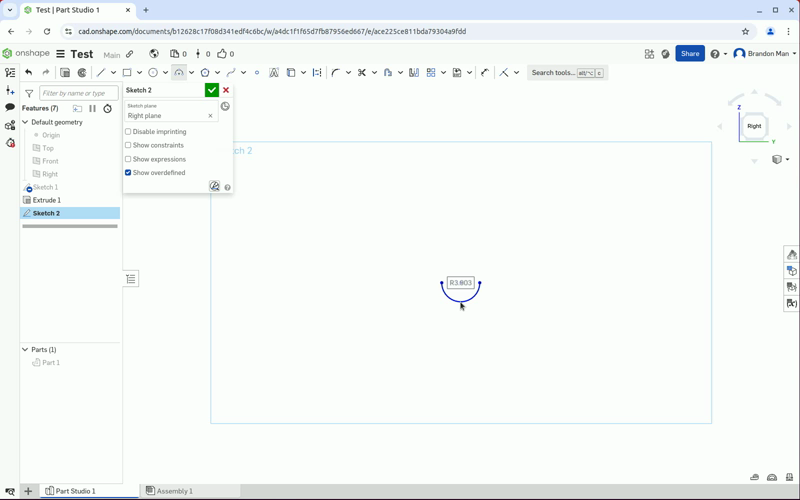
key(l)
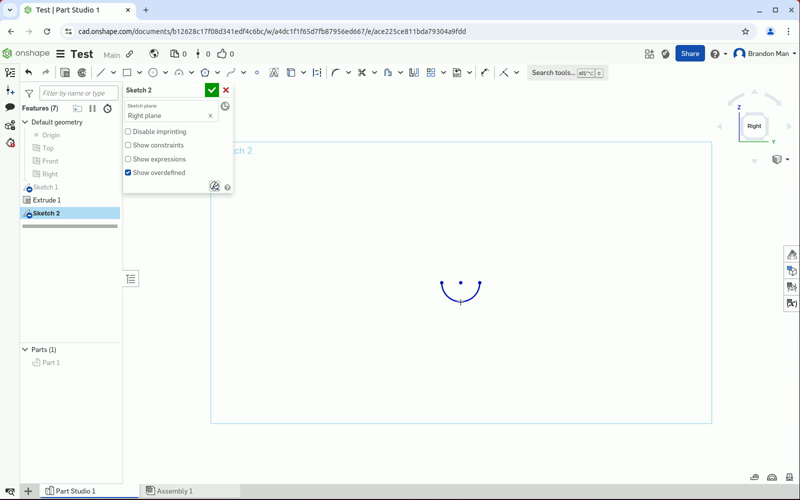
mouse_move(479, 282)
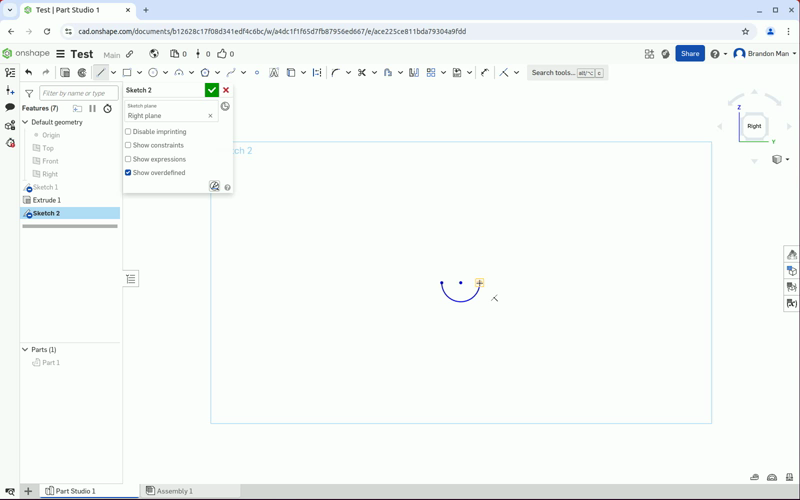
click(479, 282)
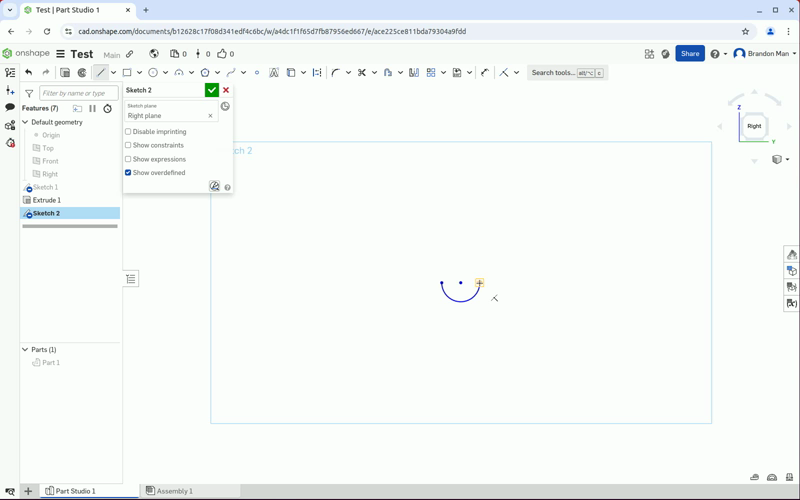
key_down(shift)
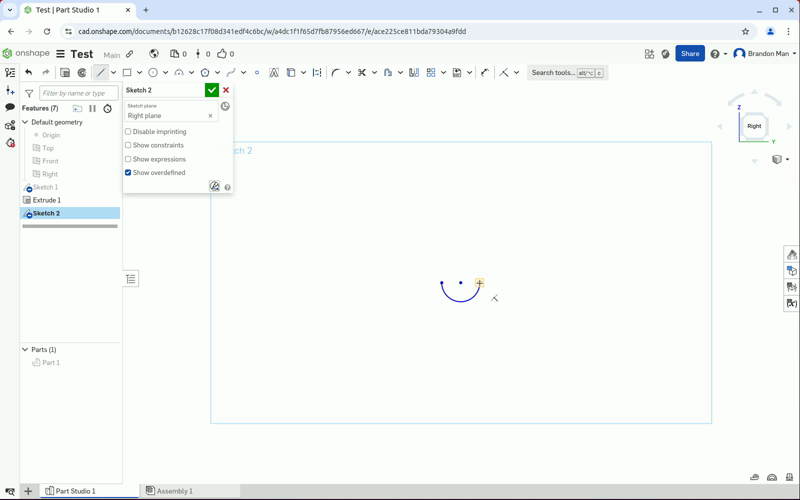
mouse_move(479, 189)
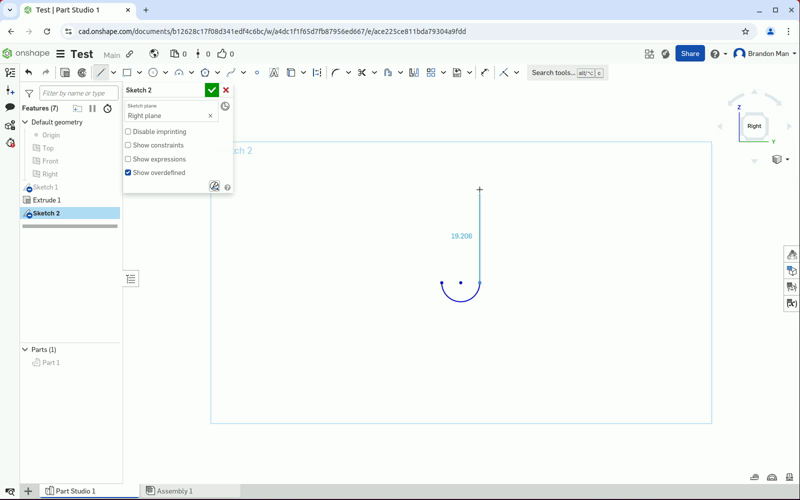
click(479, 189)
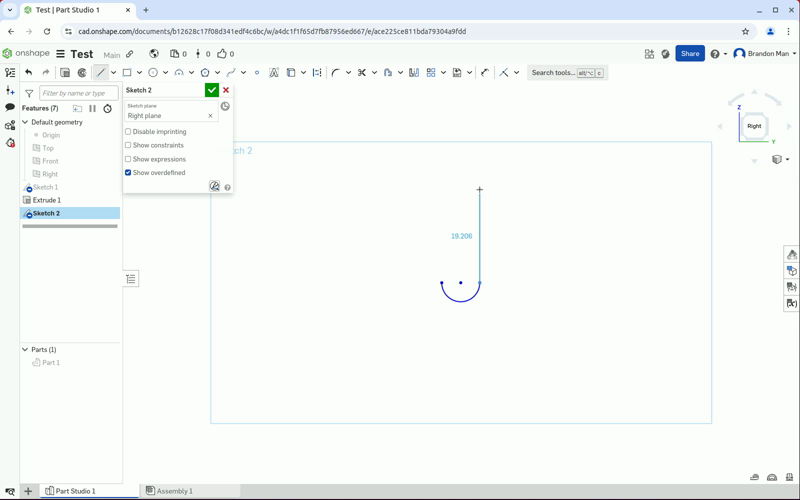
key_up(shift)
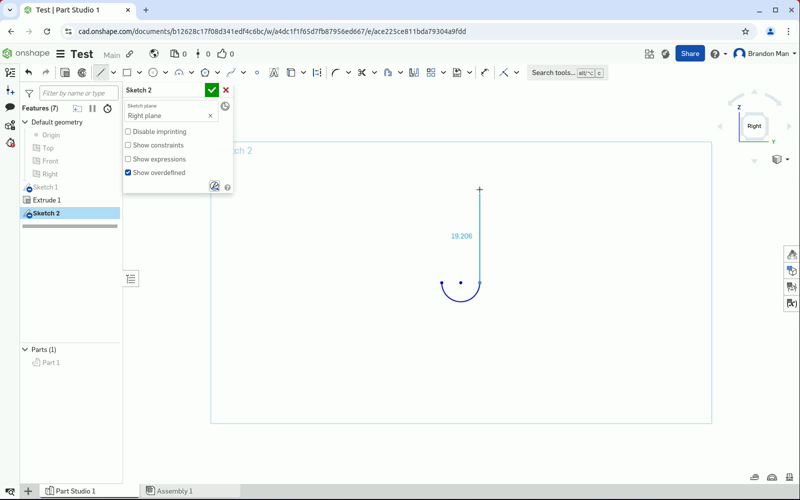
key_down(shift)
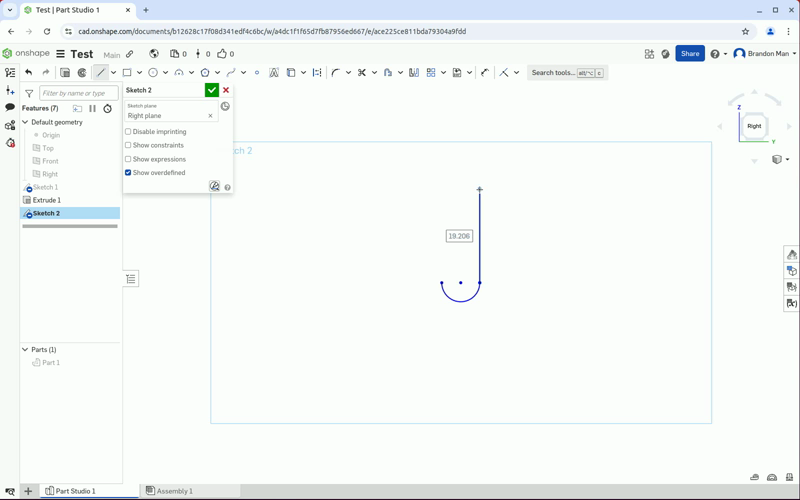
mouse_move(509, 189)
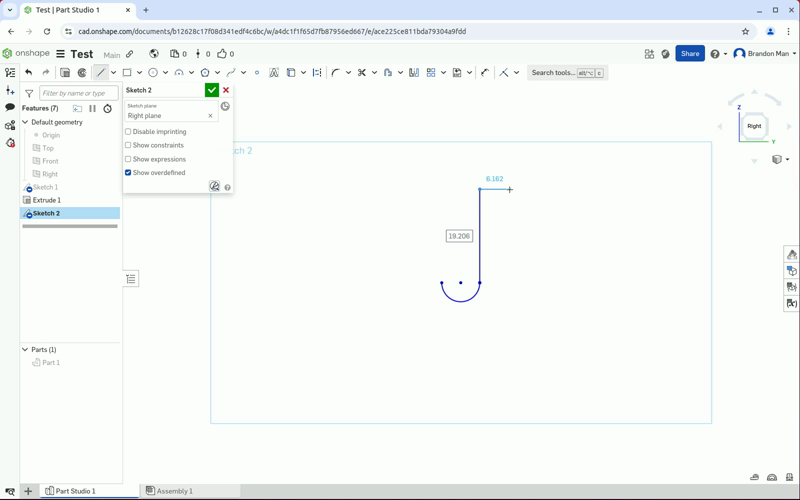
mouse_move(466, 189)
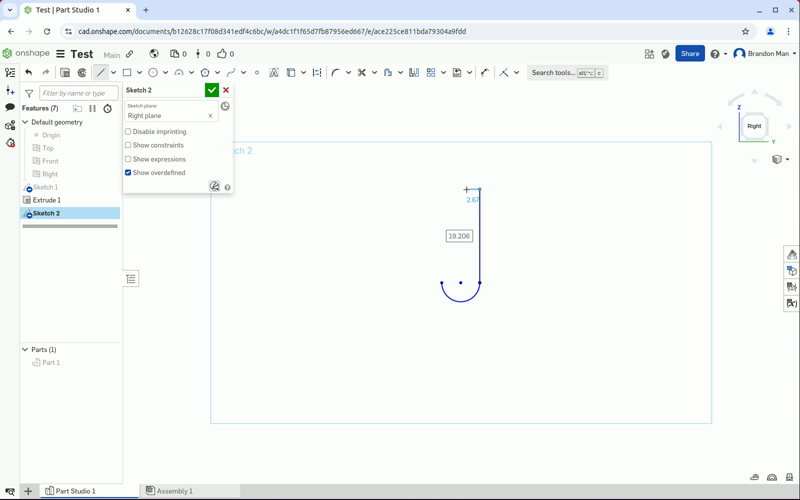
click(466, 189)
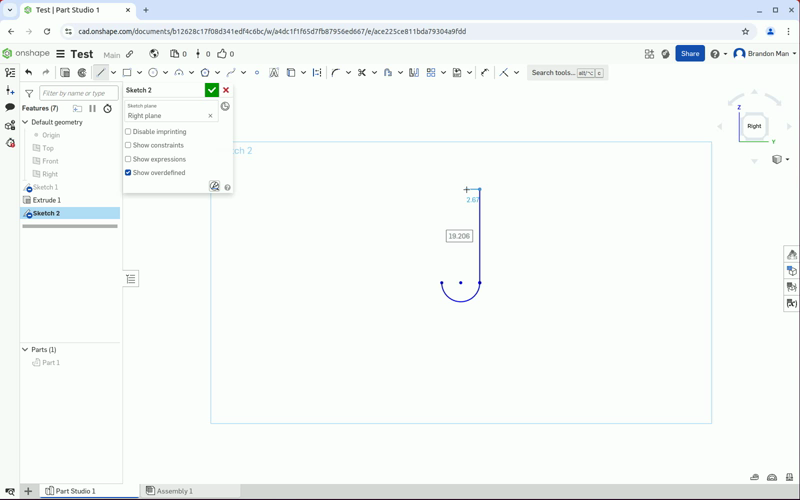
key_up(shift)
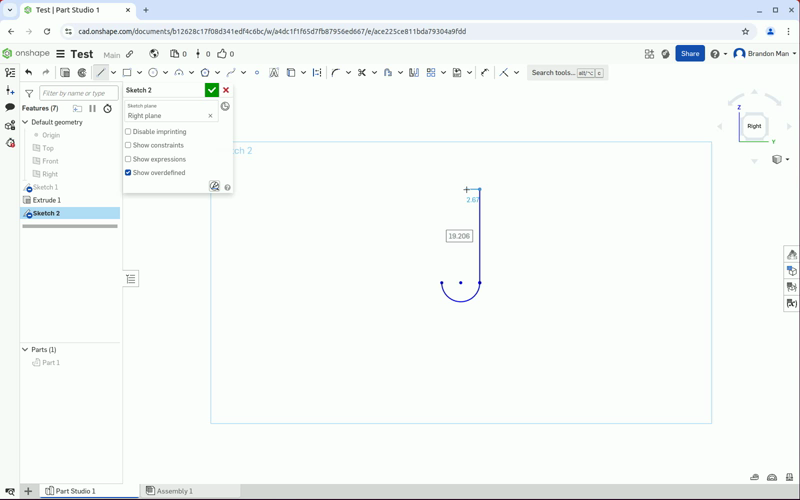
key(esc)
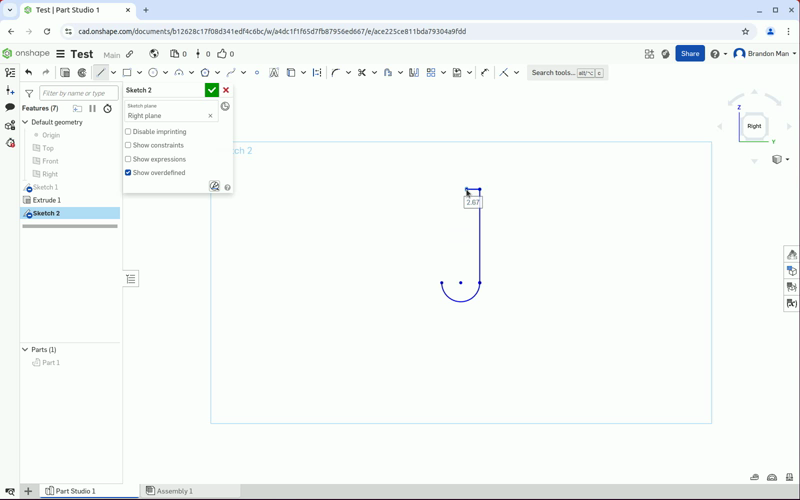
key(a)
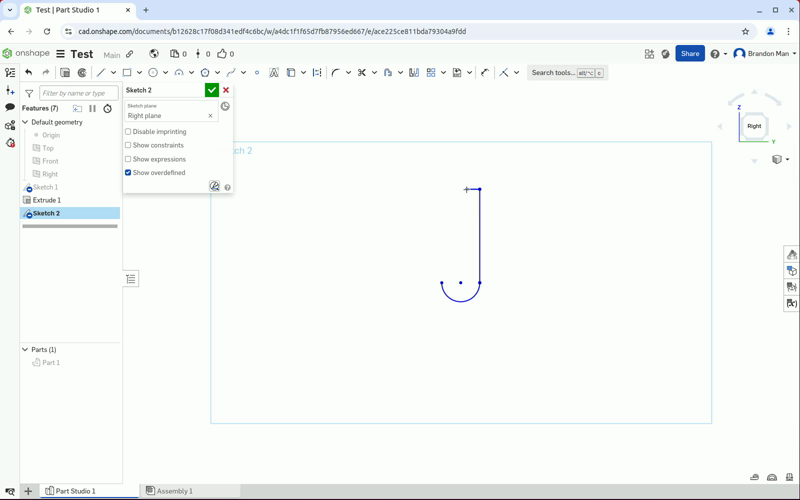
mouse_move(466, 189)
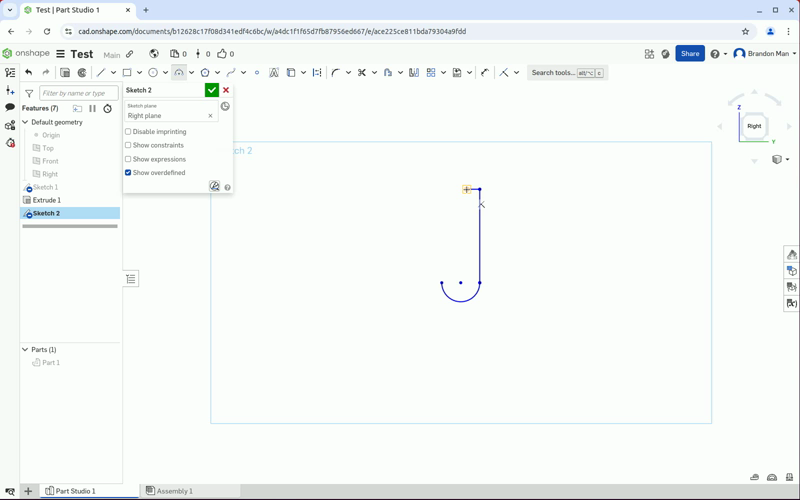
click(466, 189)
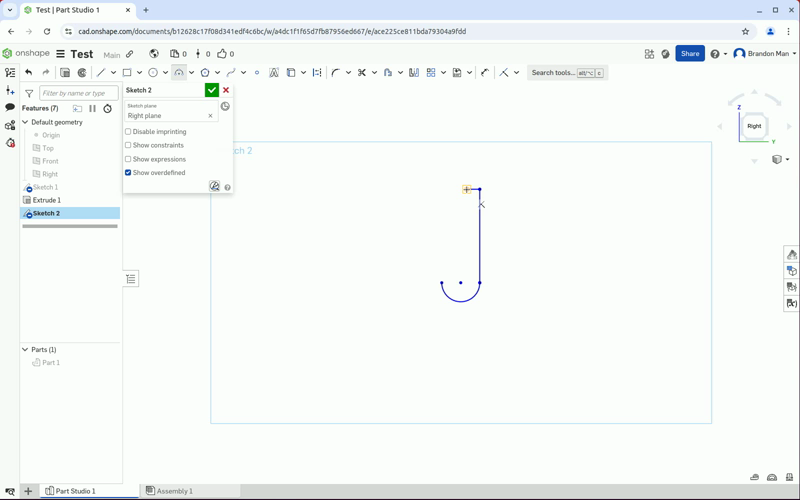
key_down(shift)
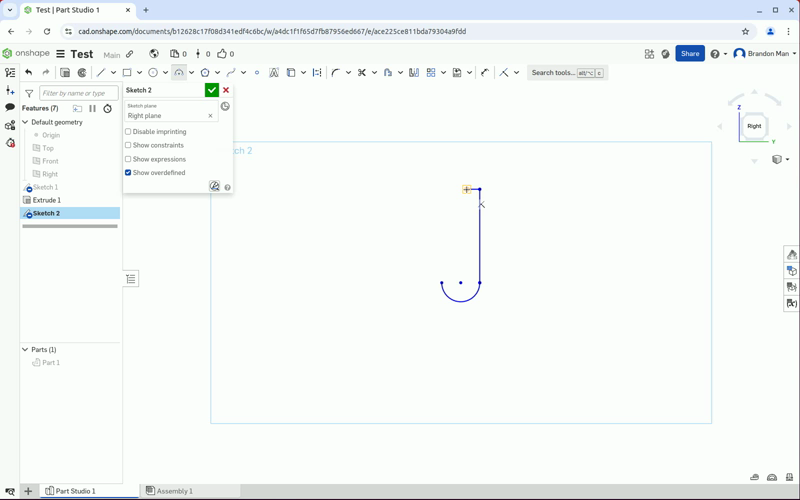
mouse_move(454, 189)
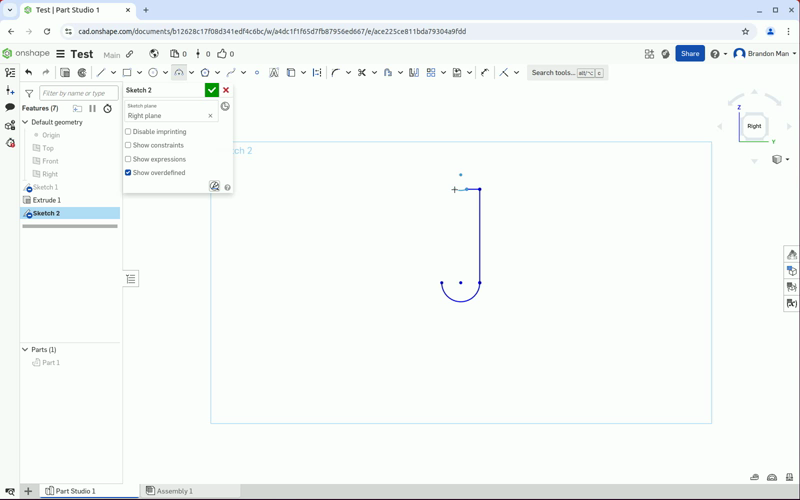
click(454, 189)
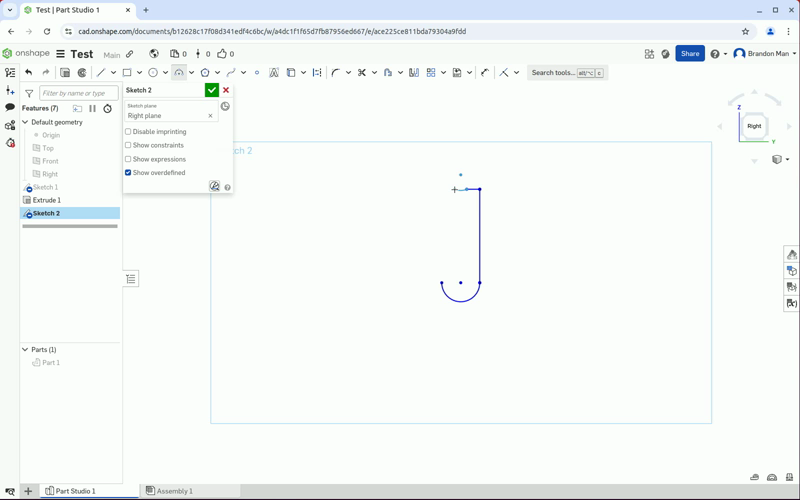
mouse_move(460, 195)
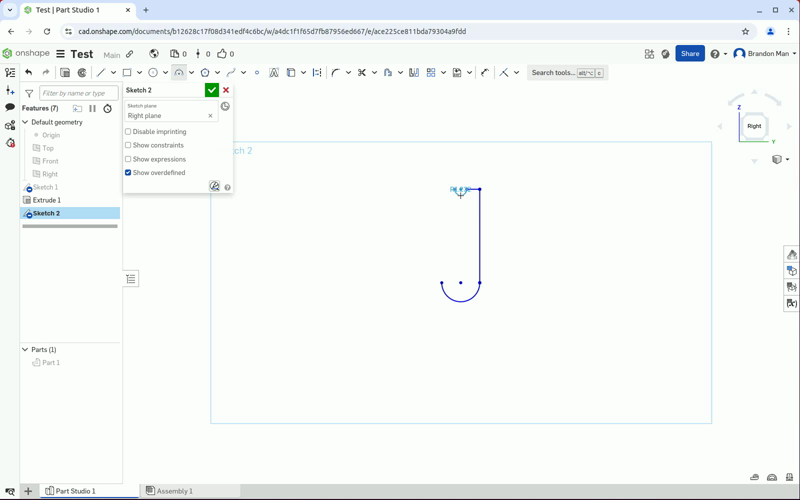
click(460, 195)
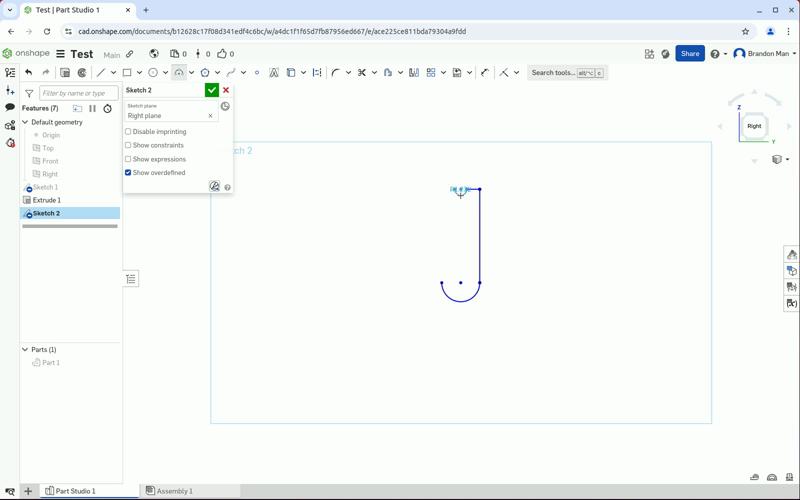
key_up(shift)
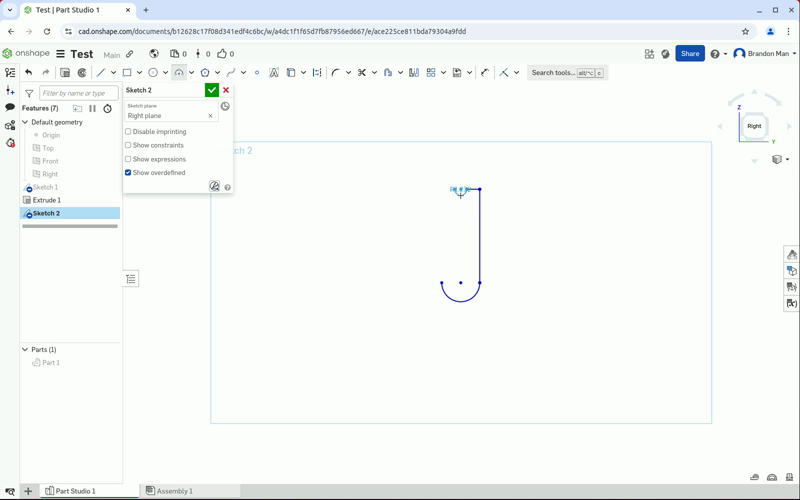
key(esc)
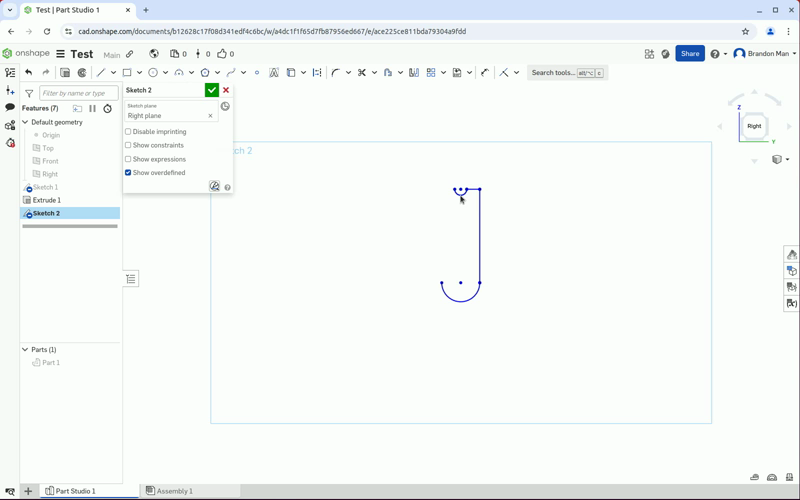
key(l)
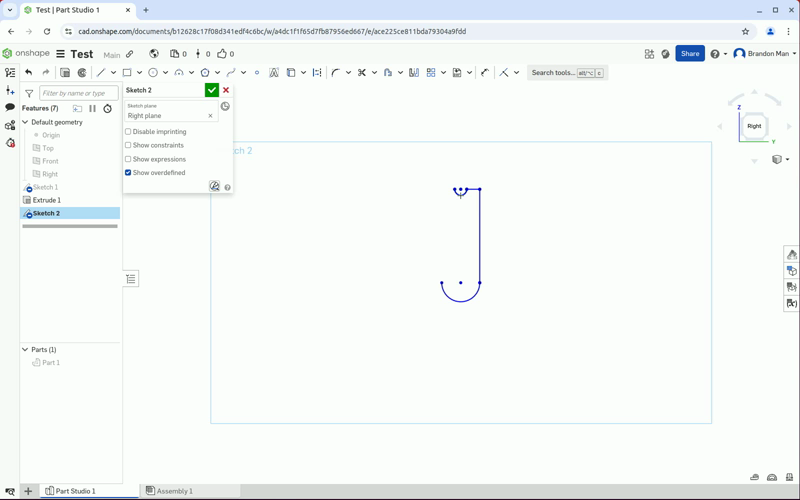
mouse_move(454, 189)
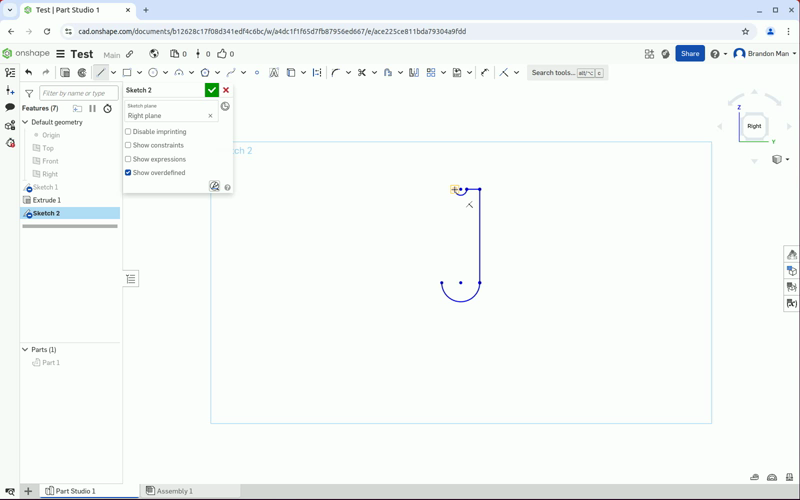
click(454, 189)
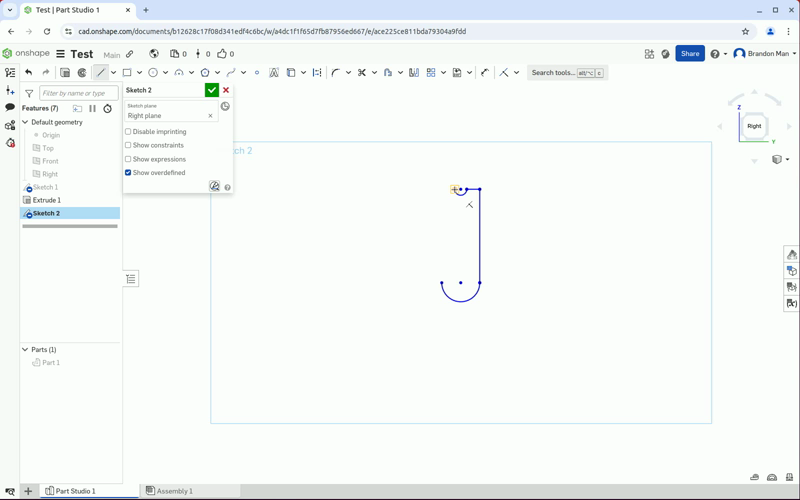
key_down(shift)
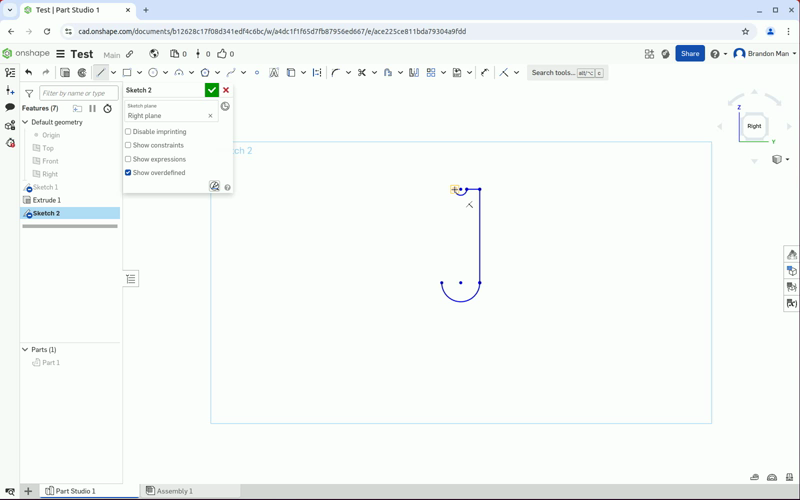
mouse_move(484, 189)
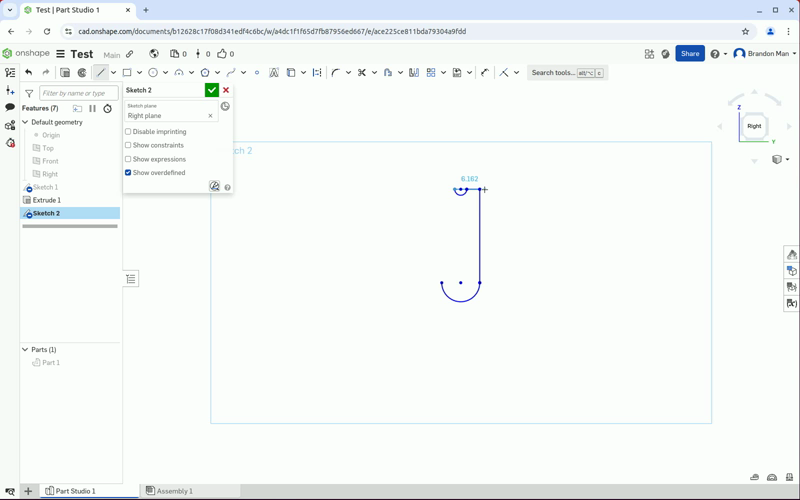
mouse_move(441, 189)
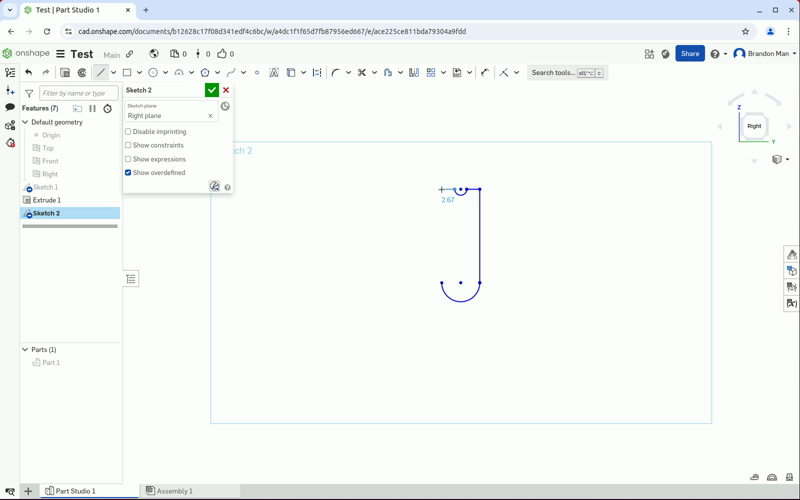
click(441, 189)
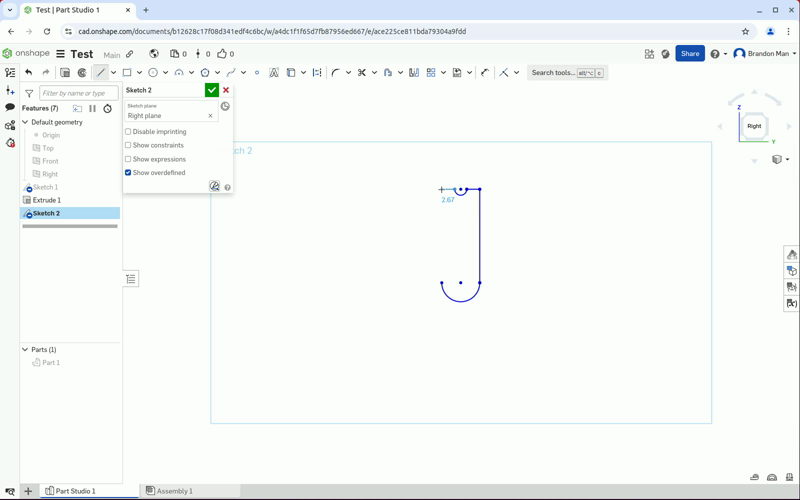
key_up(shift)
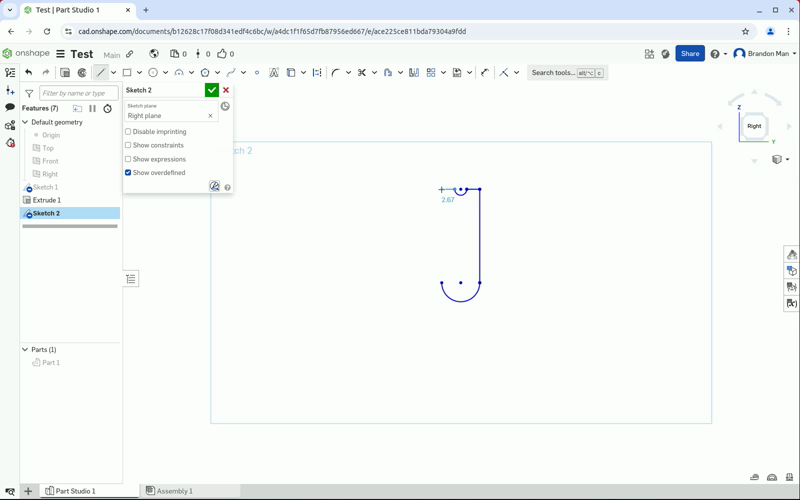
key_down(shift)
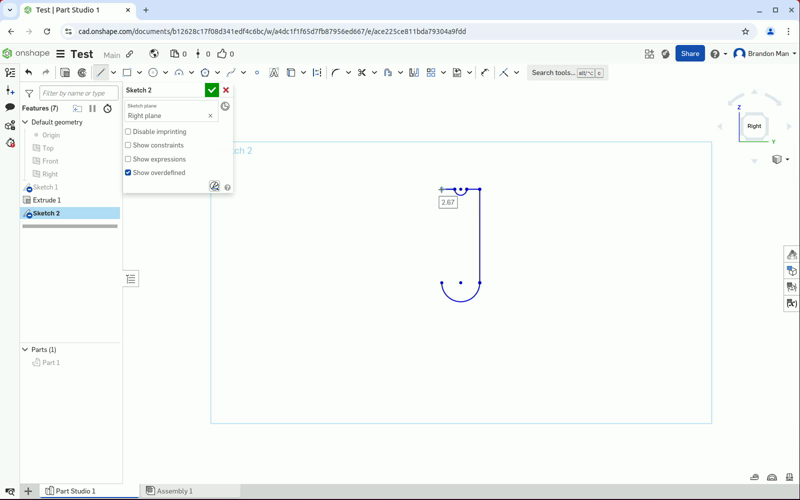
mouse_move(441, 282)
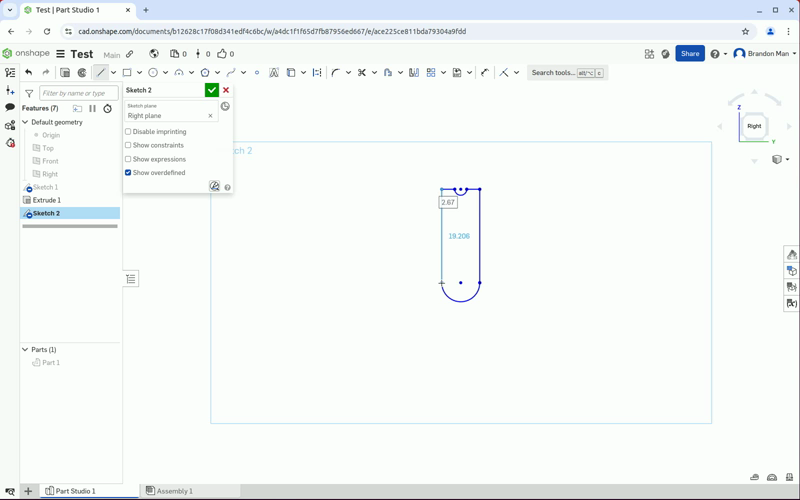
key_up(shift)
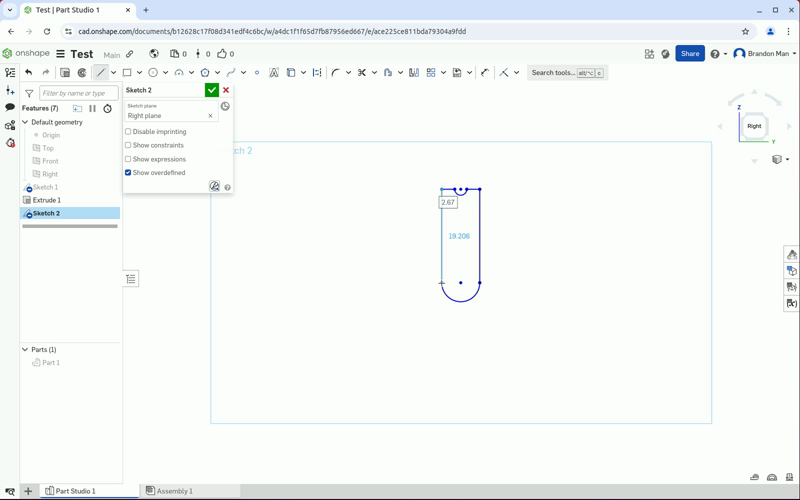
click(441, 282)
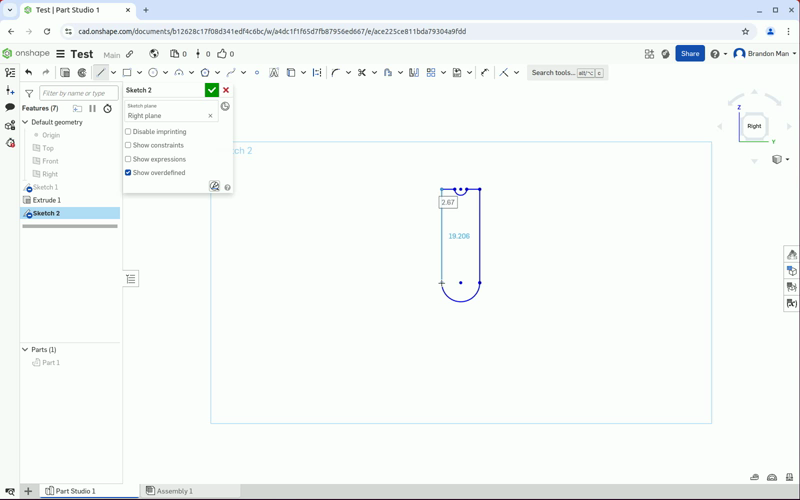
key(esc)
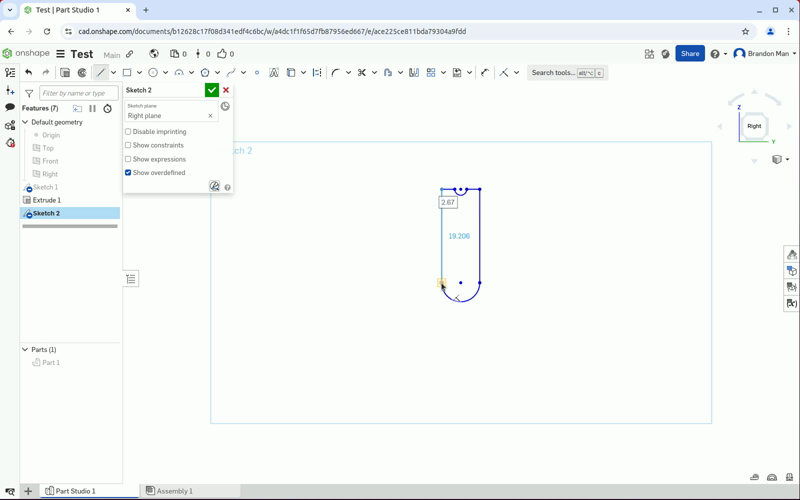
key(c)
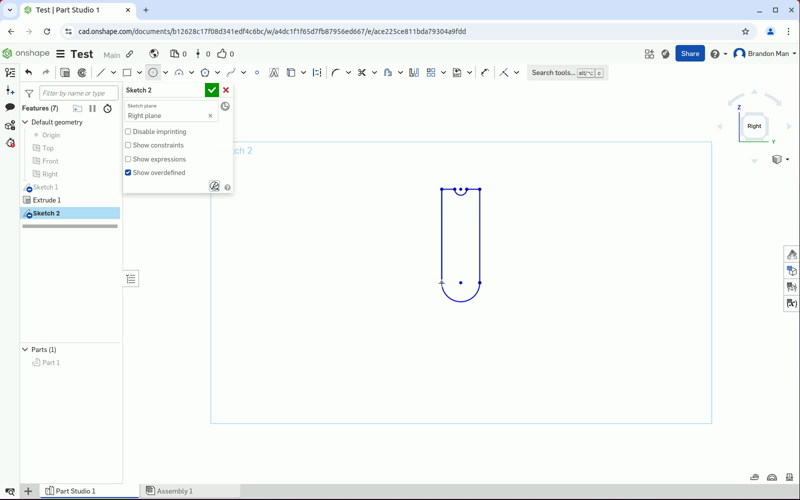
key_down(shift)
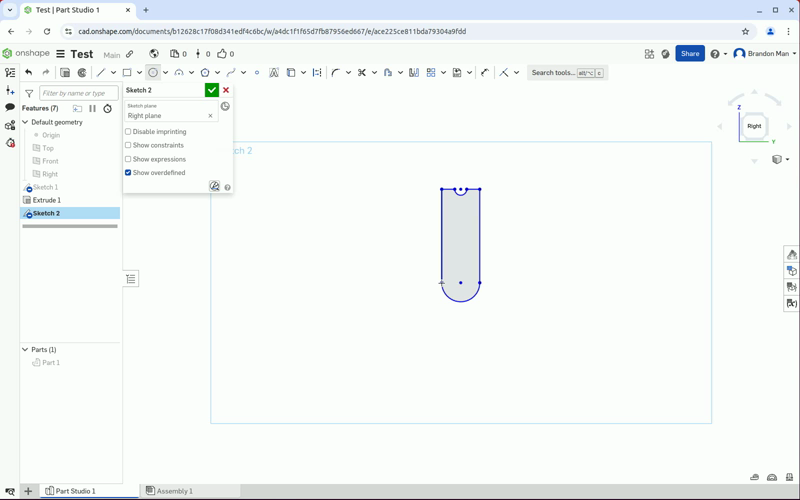
mouse_move(460, 282)
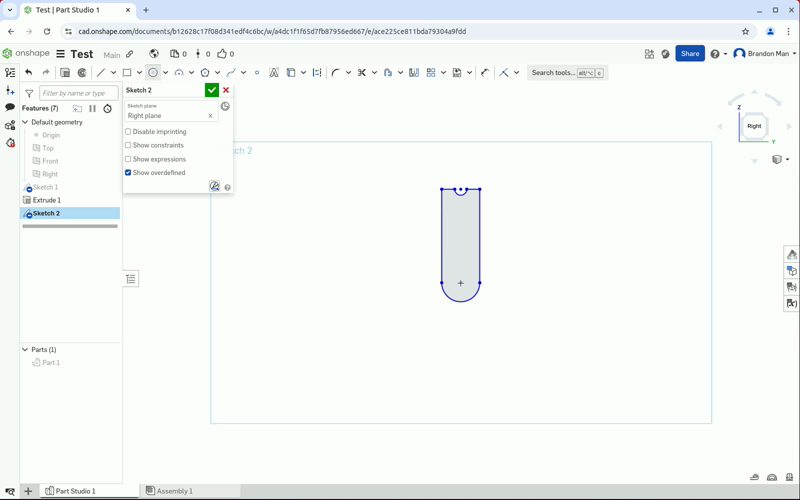
click(460, 282)
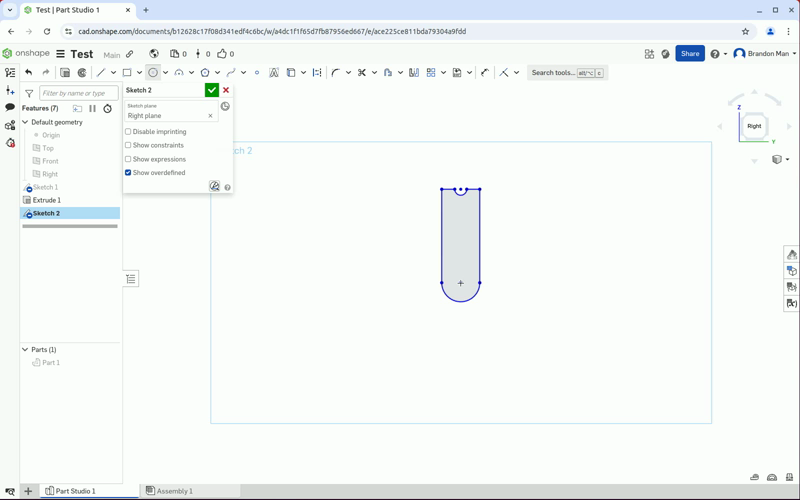
key_up(shift)
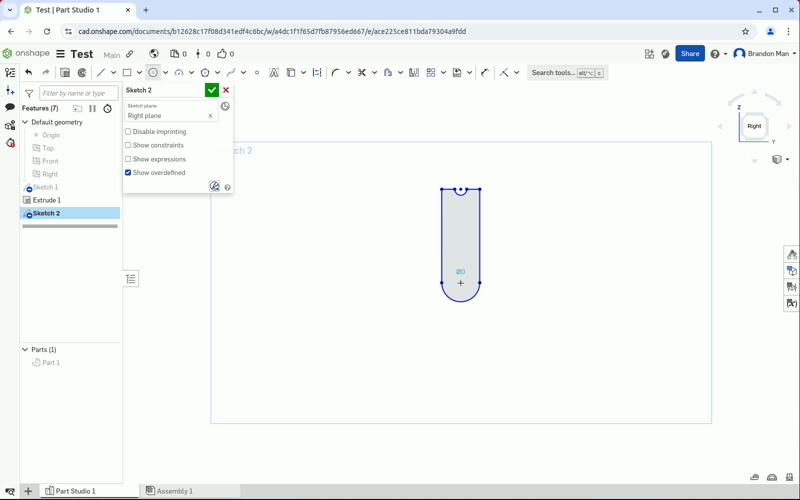
mouse_move(466, 282)
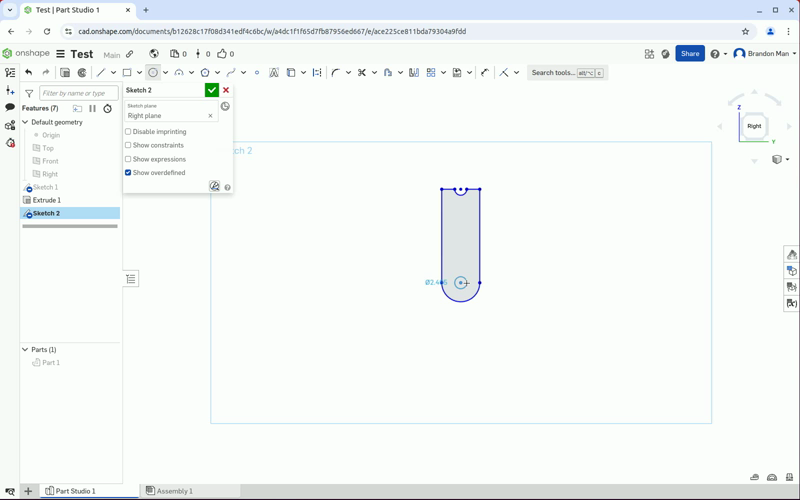
click(466, 282)
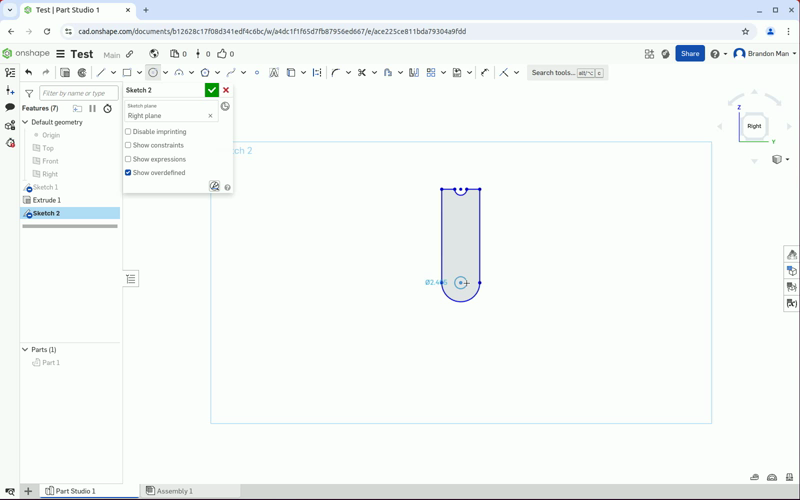
key(esc)
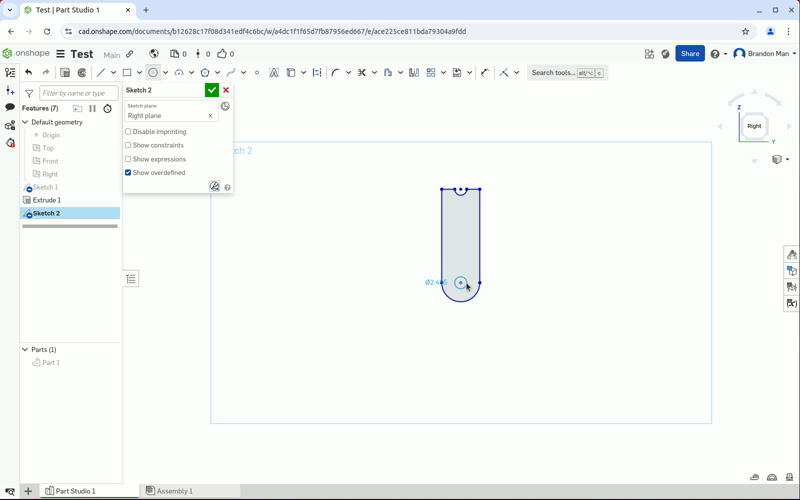
mouse_move(445, 201)
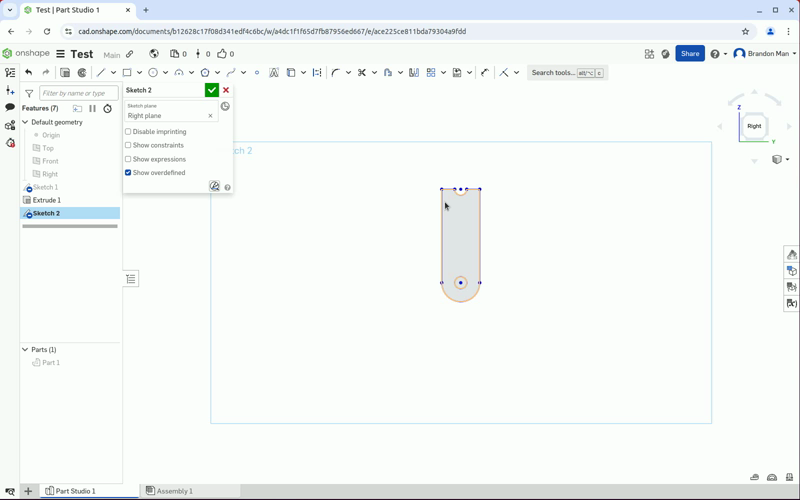
click(445, 201)
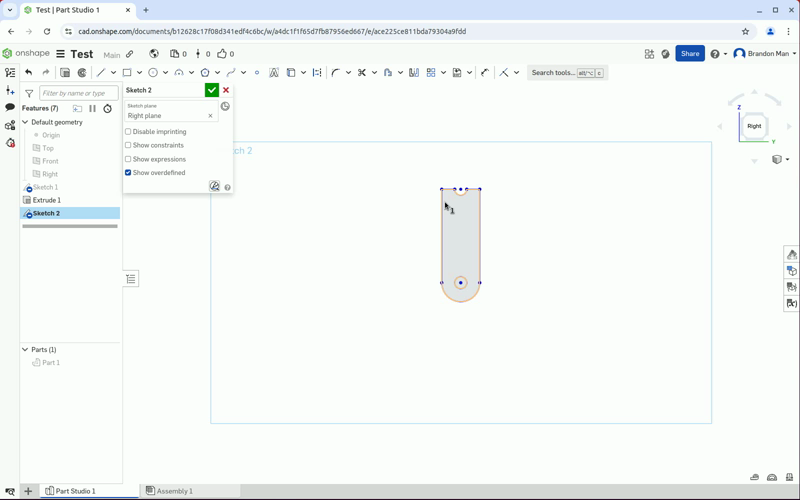
mouse_move(73, 352)
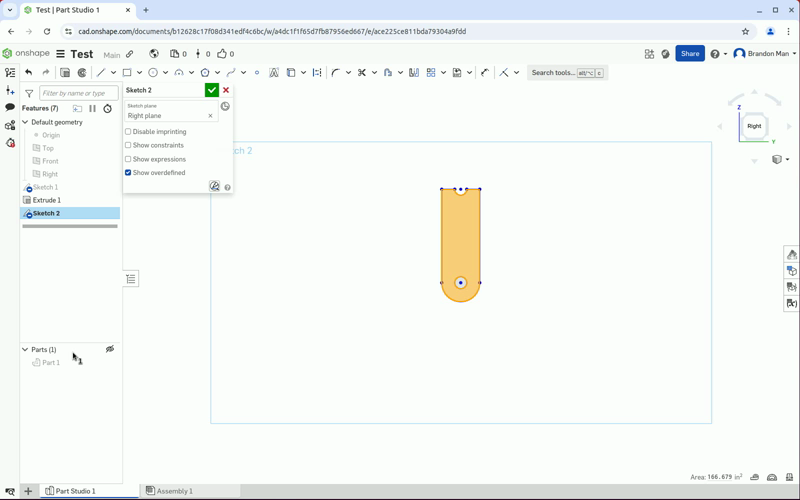
key(shift+y)
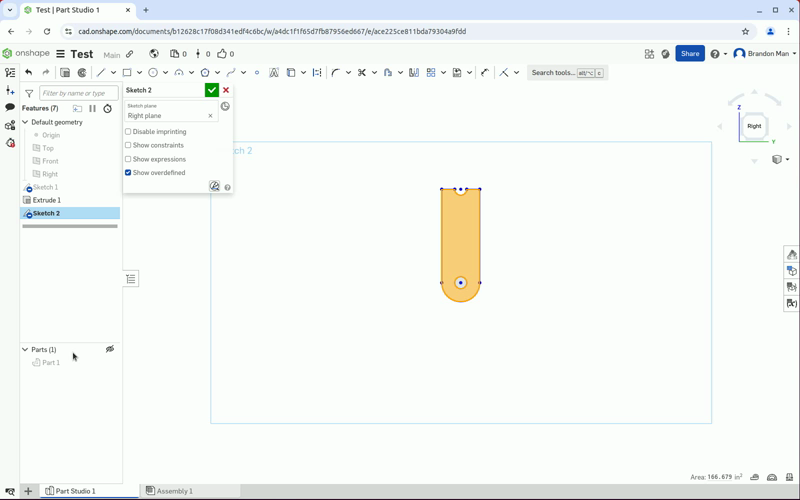
key(shift+e)
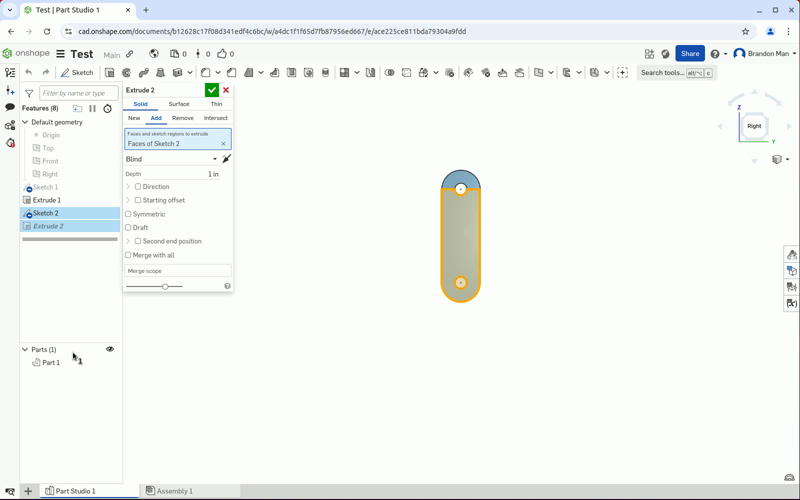
mouse_move(143, 106)
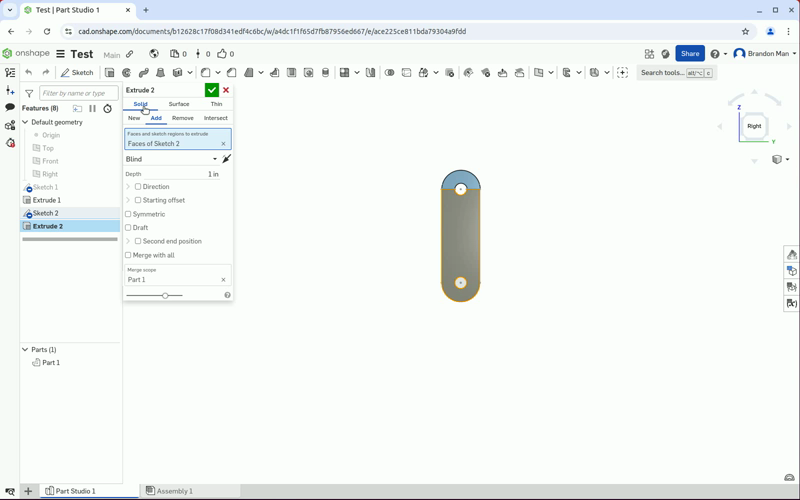
click(143, 106)
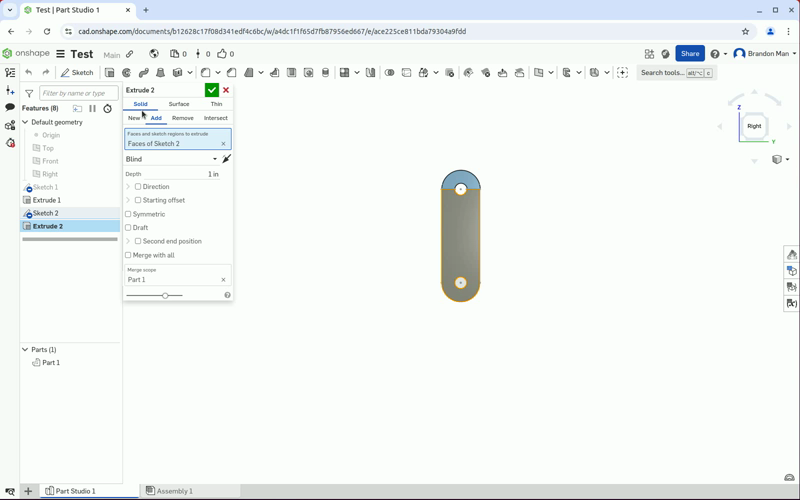
mouse_move(137, 120)
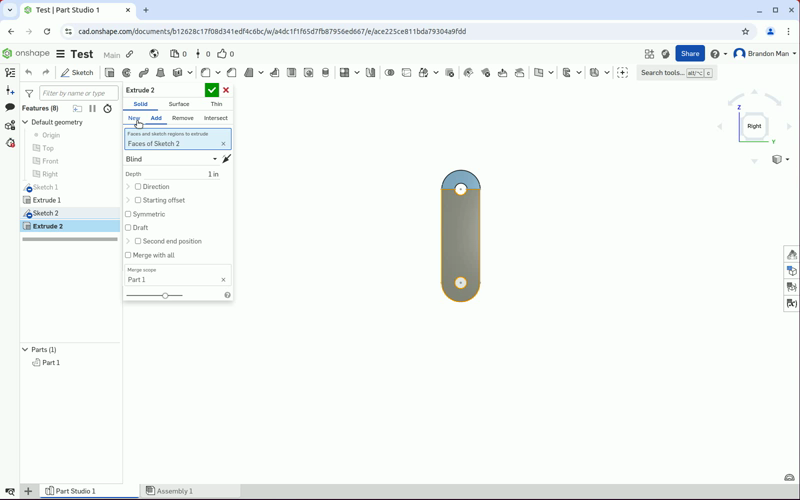
click(137, 120)
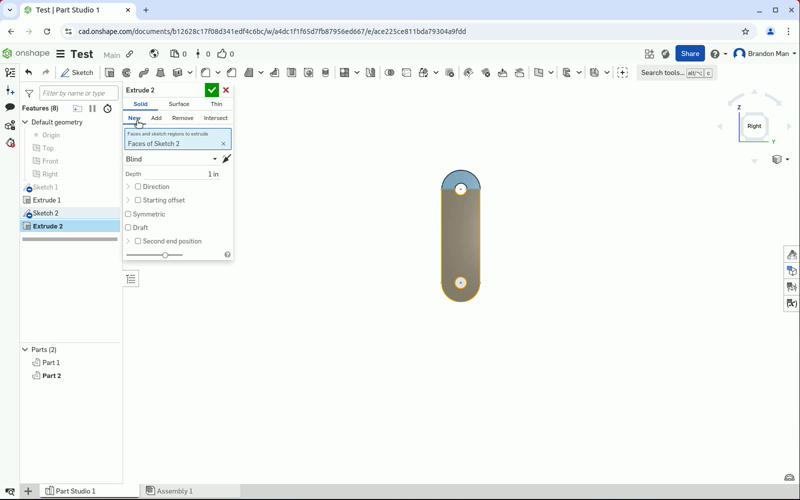
key(tab, 4)
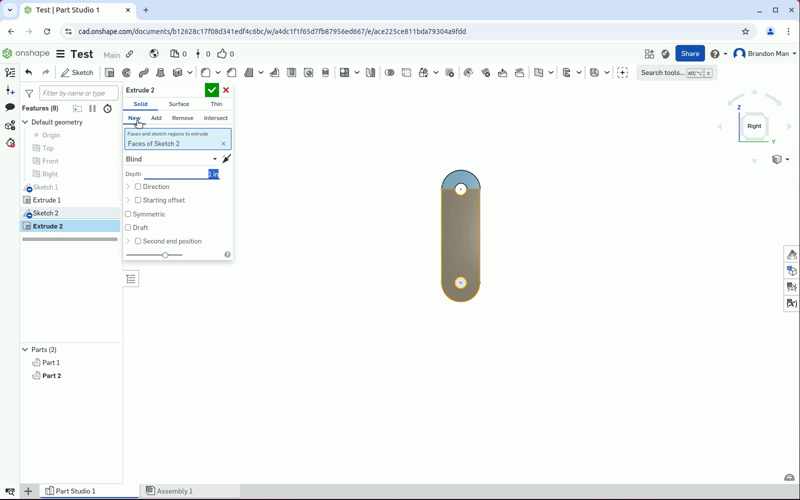
text(2.648)
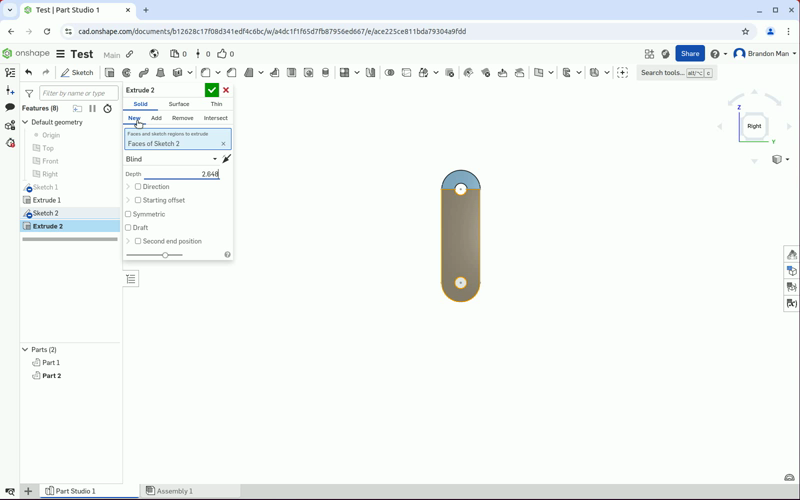
key(enter)
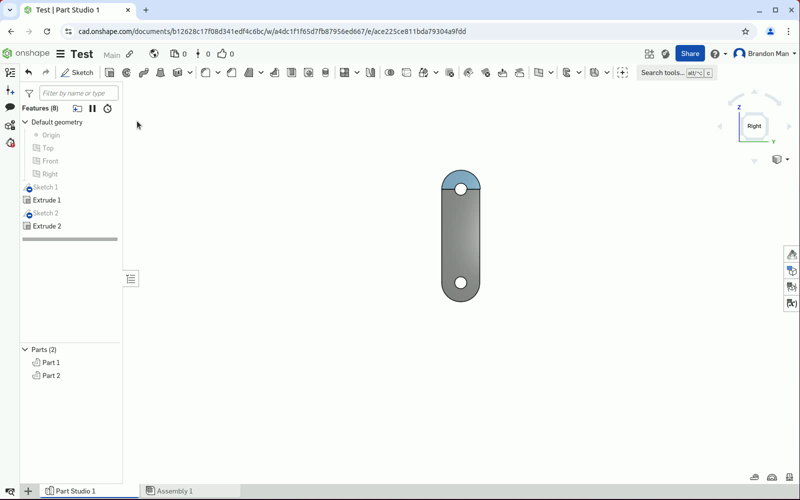
key(shift+h)
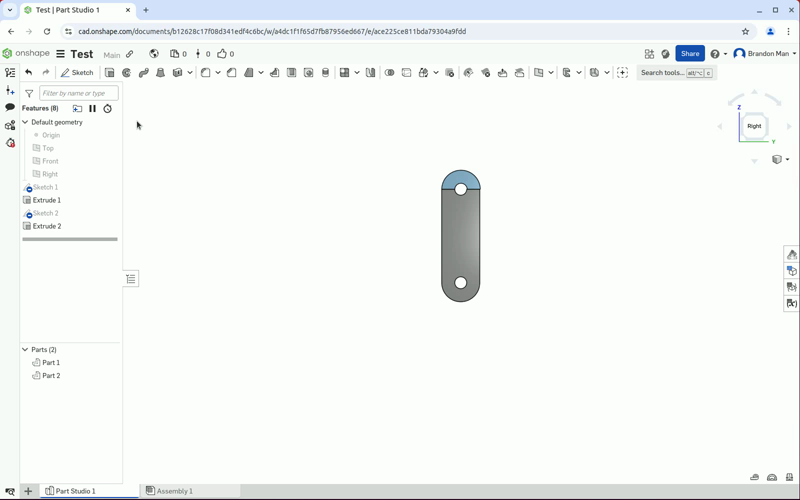
key(shift+h)
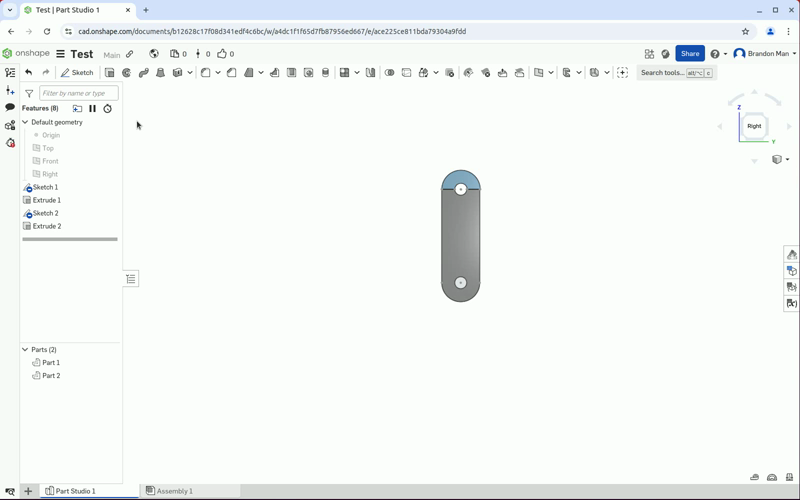
key(shift+7)
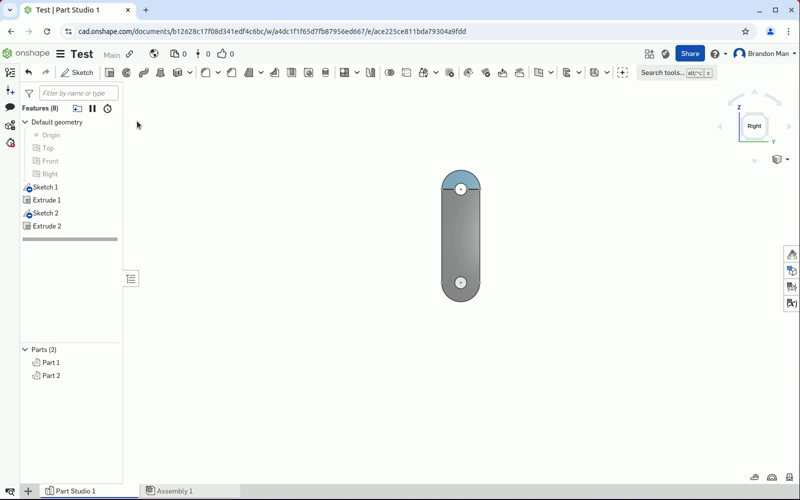
key(right, 2)
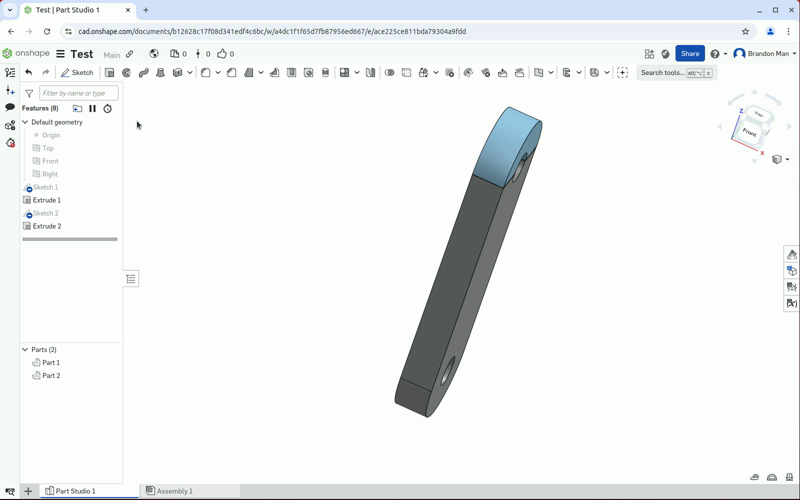
key(down, 2)
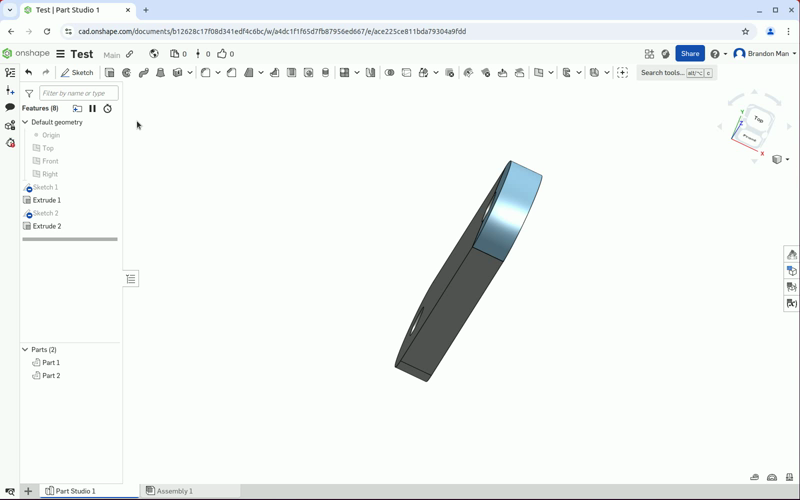
key(up, 2)
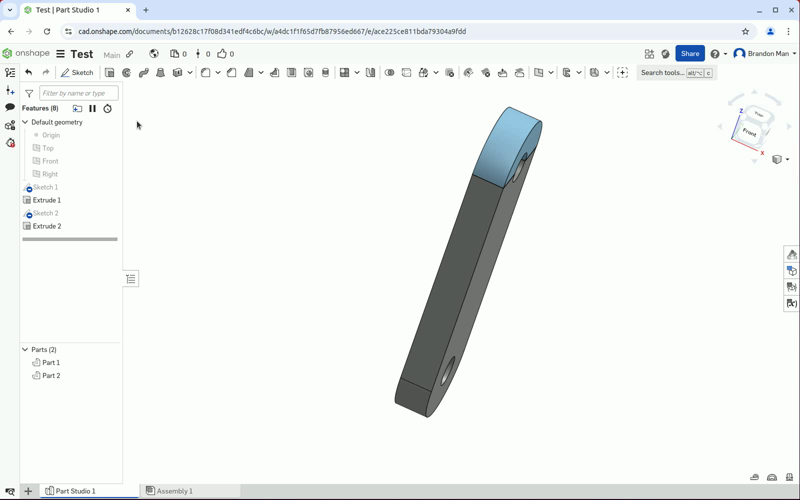
key(left, 2)
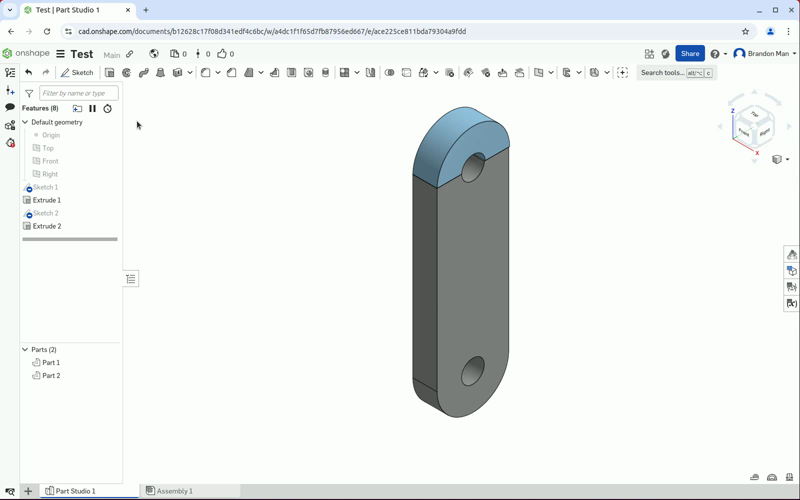
mouse_move(73, 189)
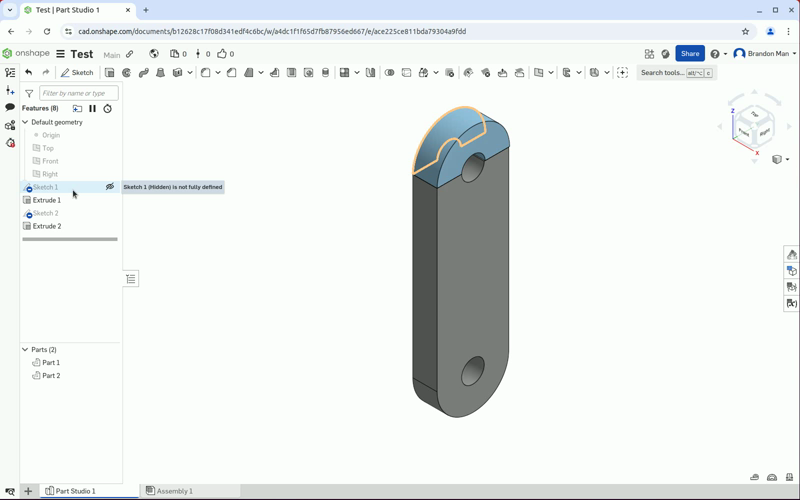
click(73, 189)